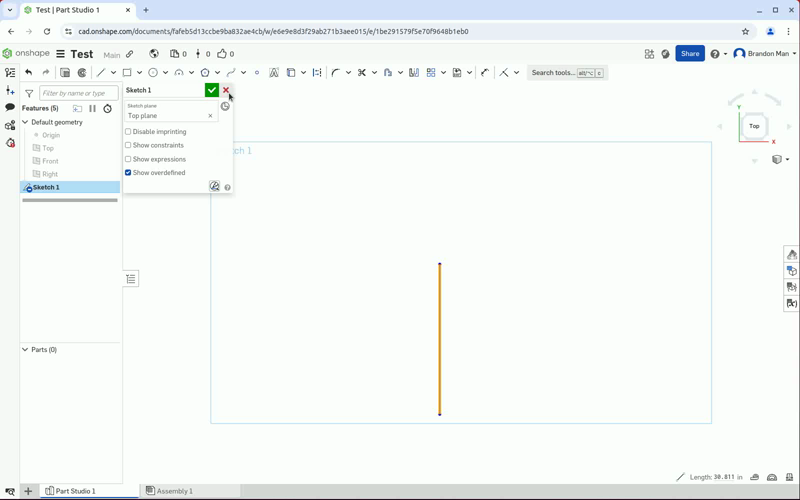
key(shift+h)
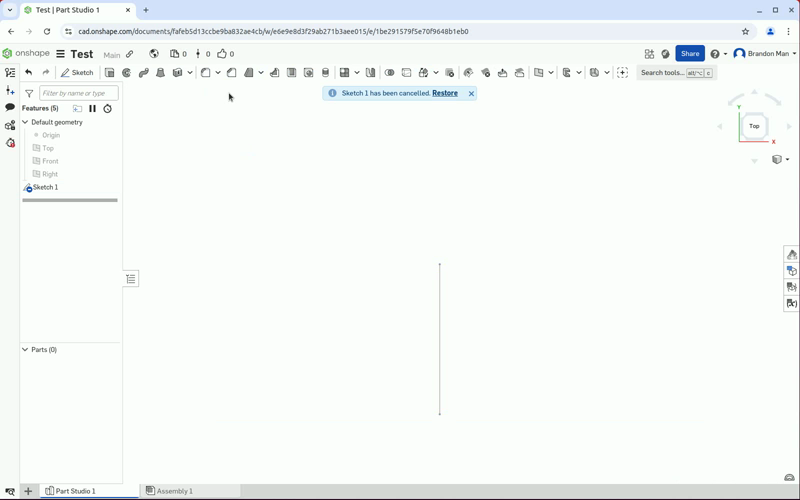
key(shift+s)
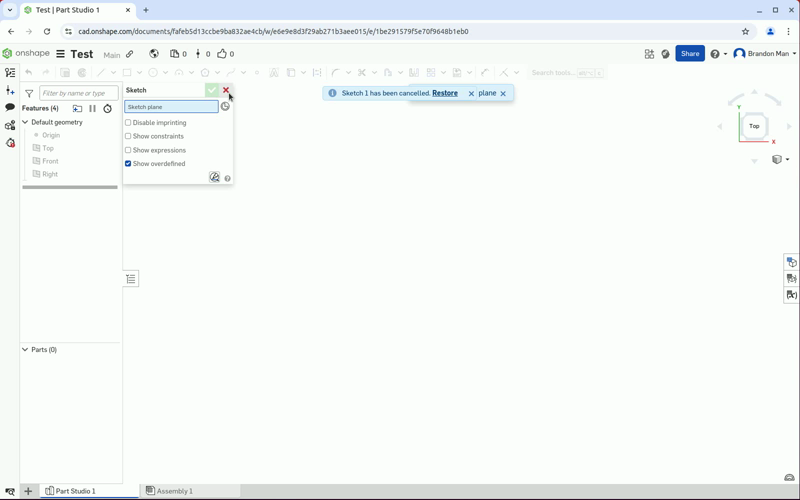
mouse_move(73, 150)
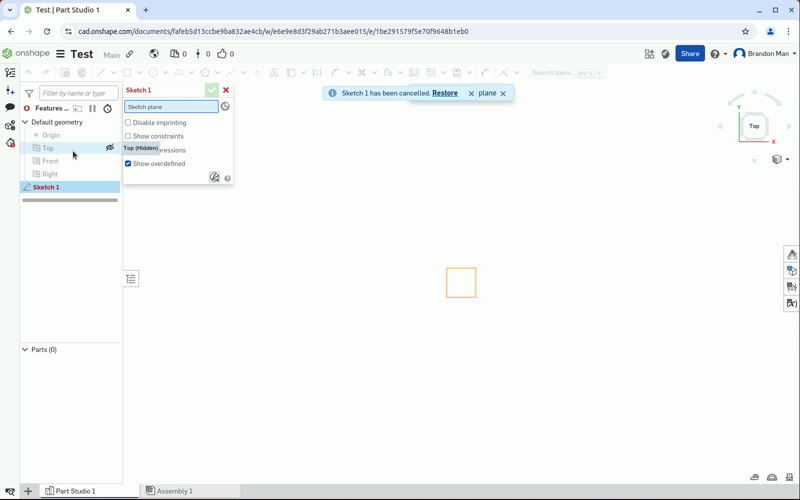
click(73, 150)
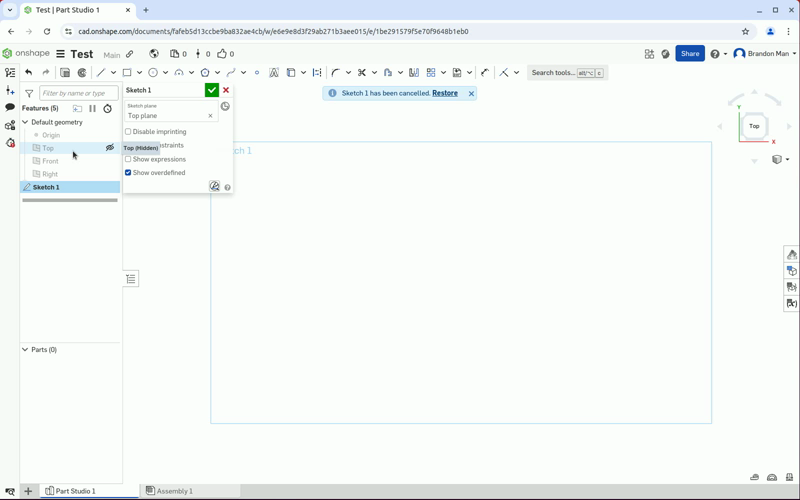
mouse_move(73, 352)
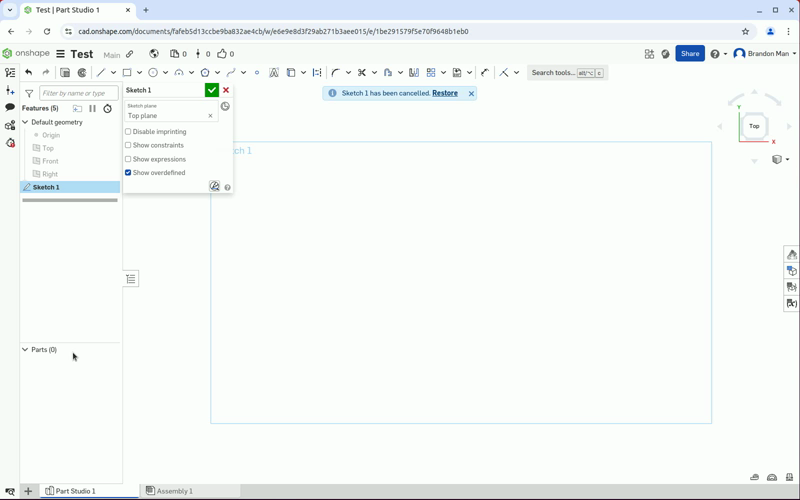
key(y)
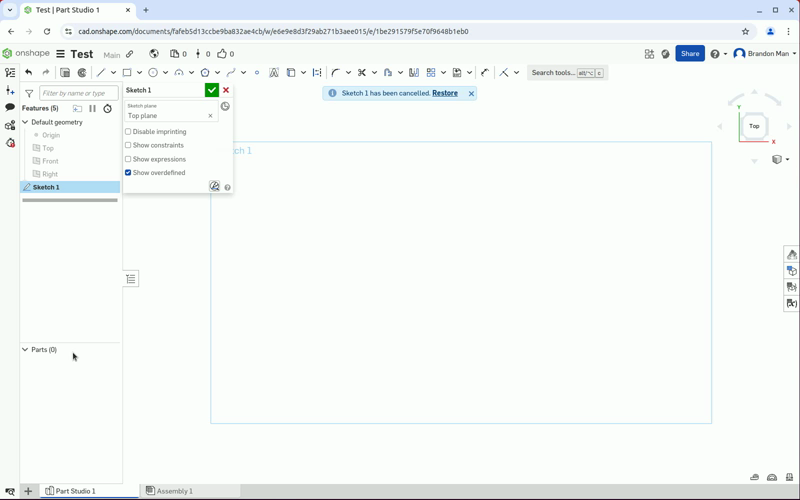
key(c)
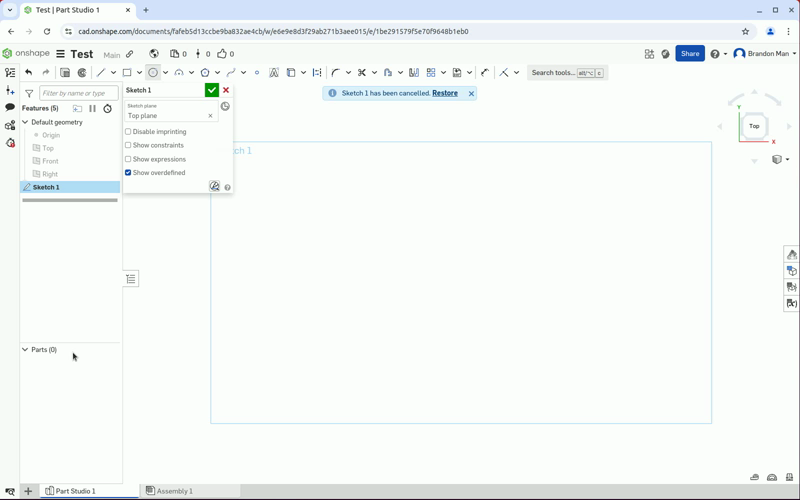
key_down(shift)
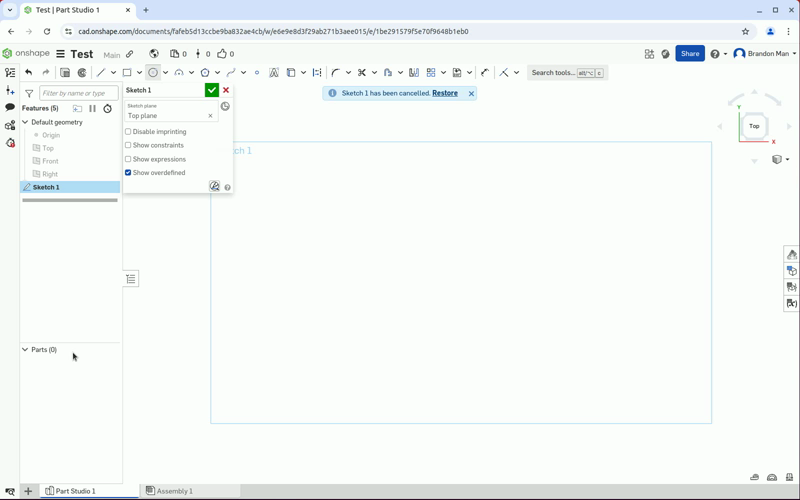
mouse_move(461, 282)
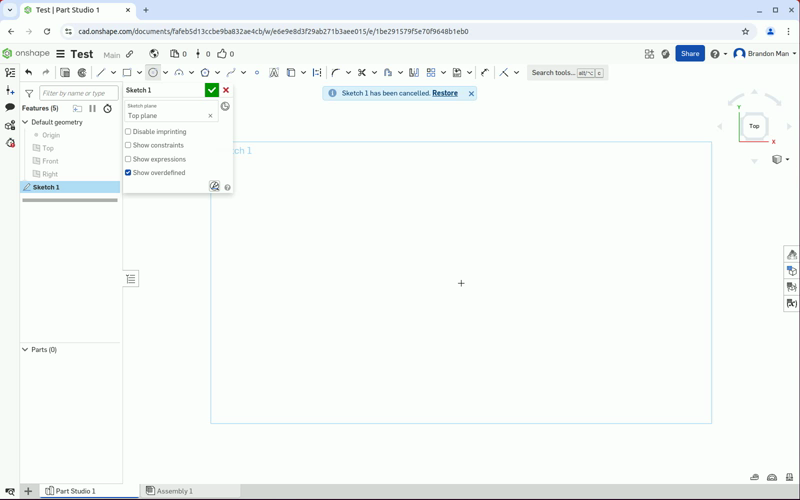
click(461, 282)
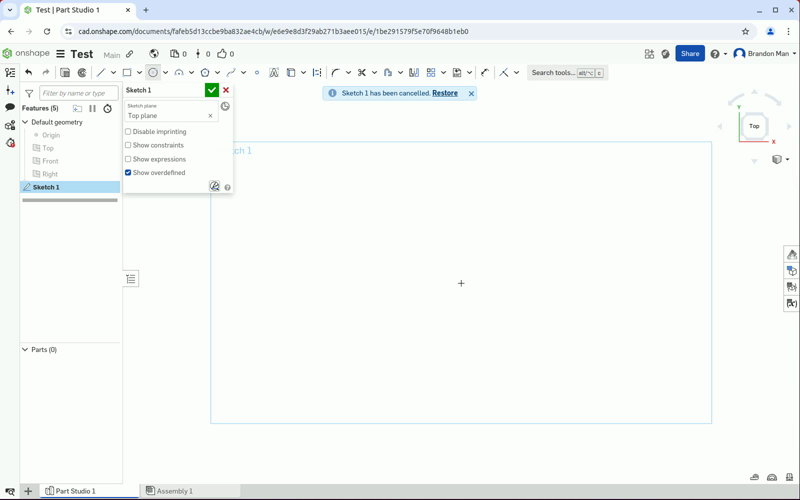
key_up(shift)
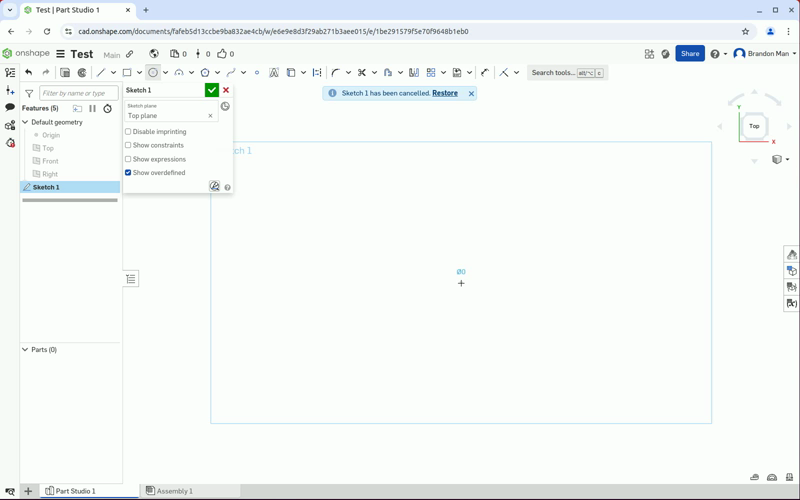
mouse_move(574, 282)
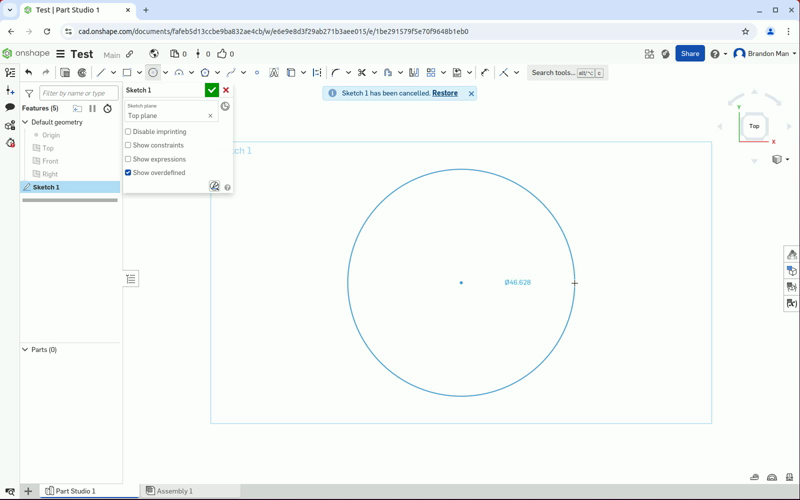
click(574, 282)
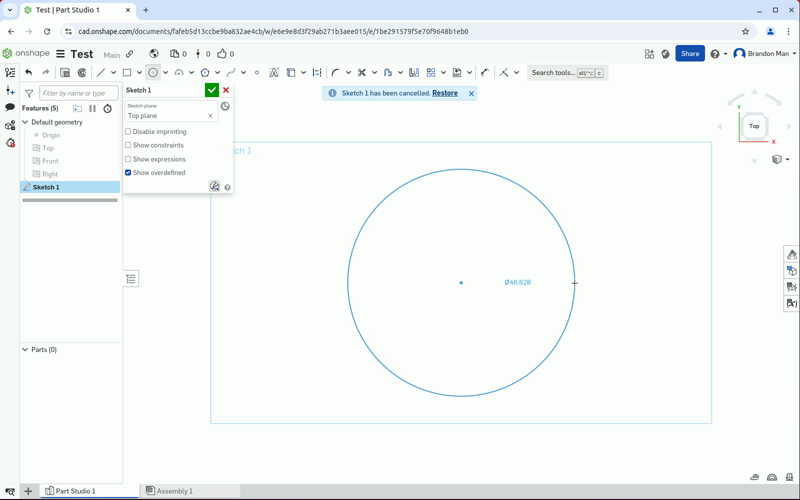
key(esc)
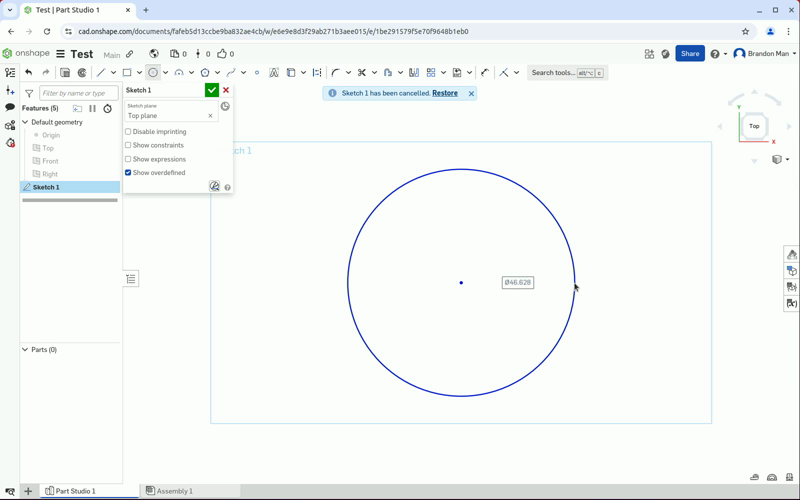
mouse_move(415, 218)
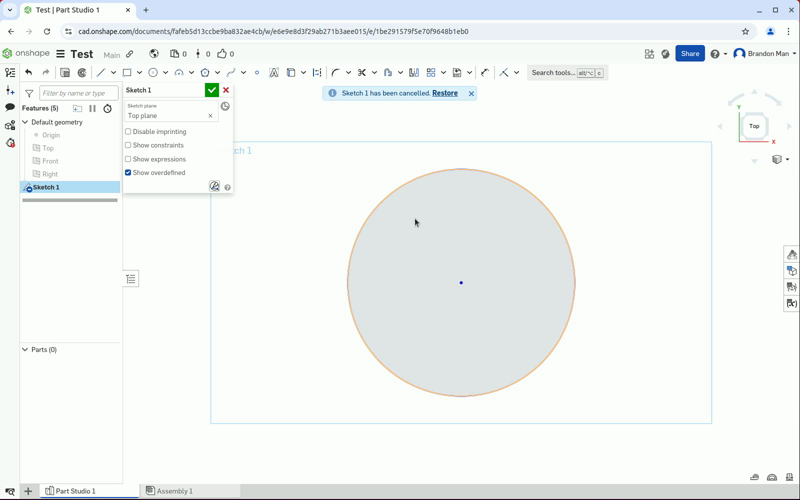
click(415, 218)
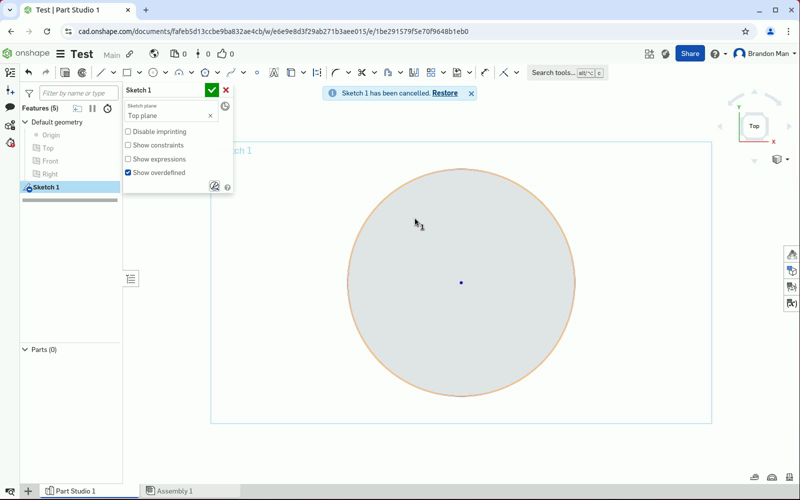
mouse_move(73, 352)
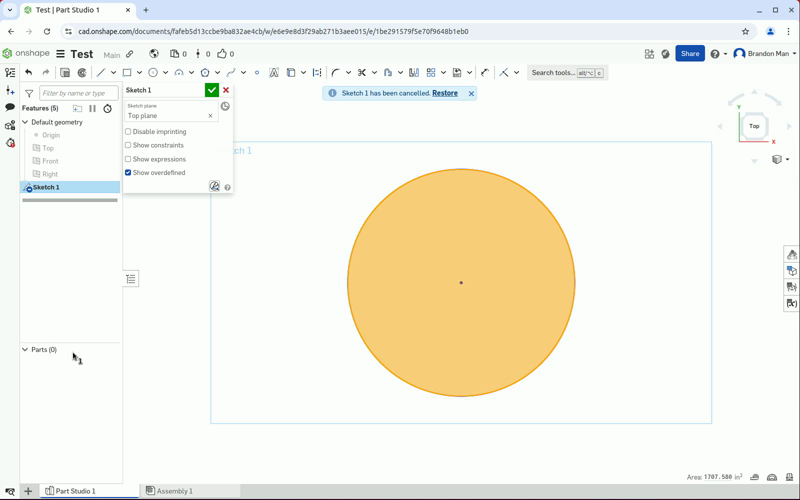
key(shift+y)
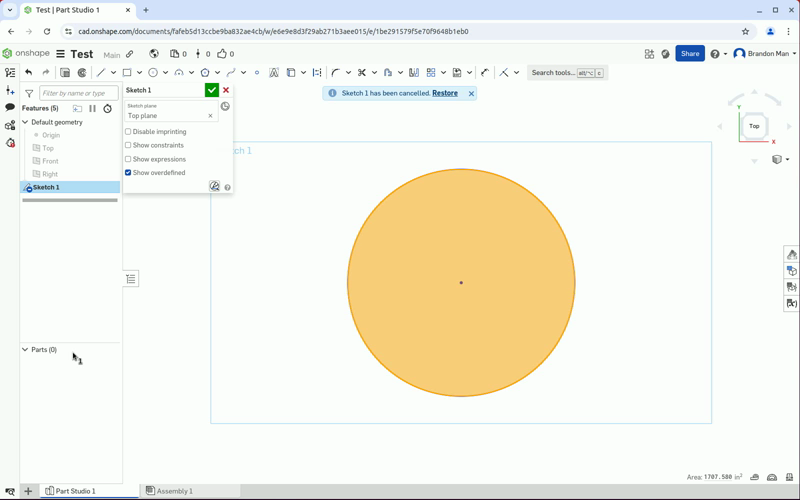
key(shift+e)
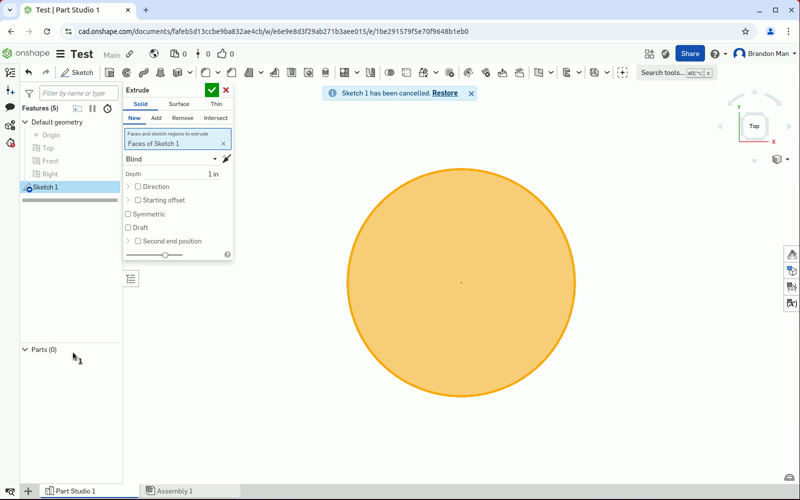
mouse_move(143, 106)
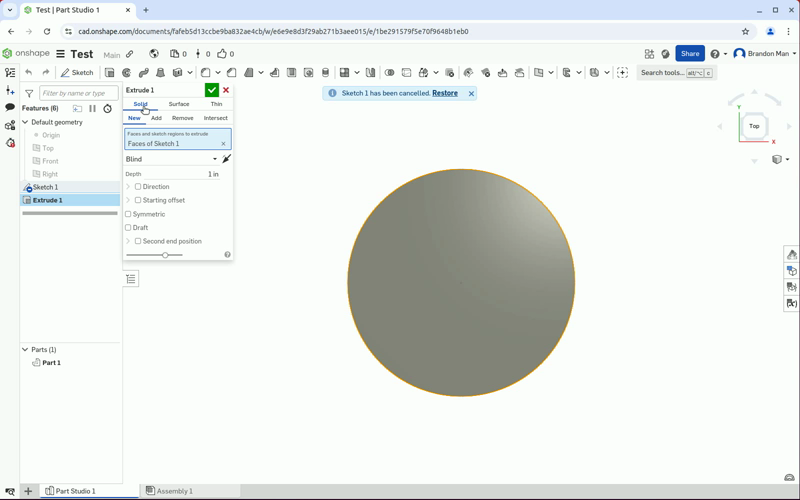
click(143, 106)
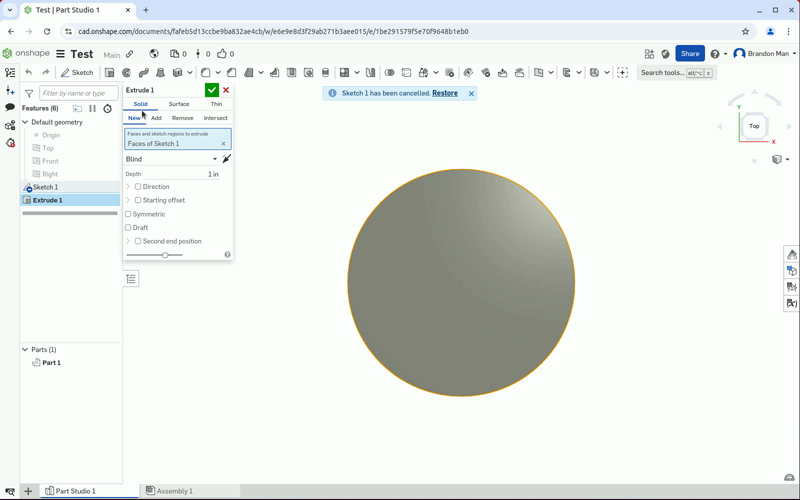
mouse_move(137, 120)
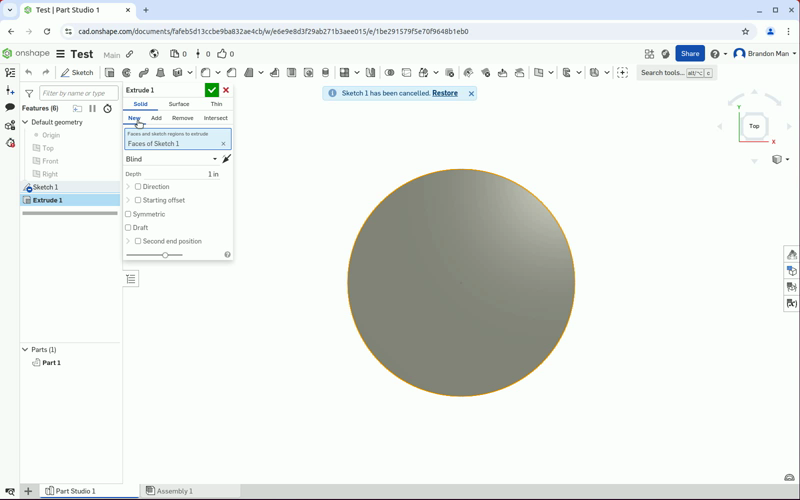
click(137, 120)
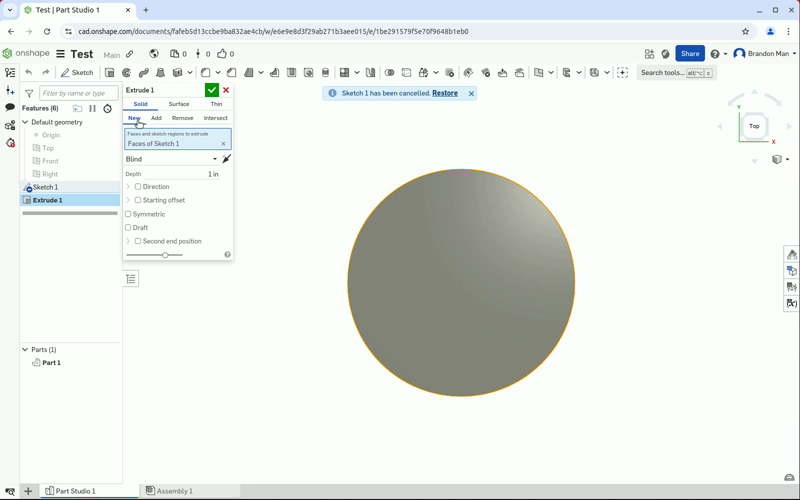
key(tab, 4)
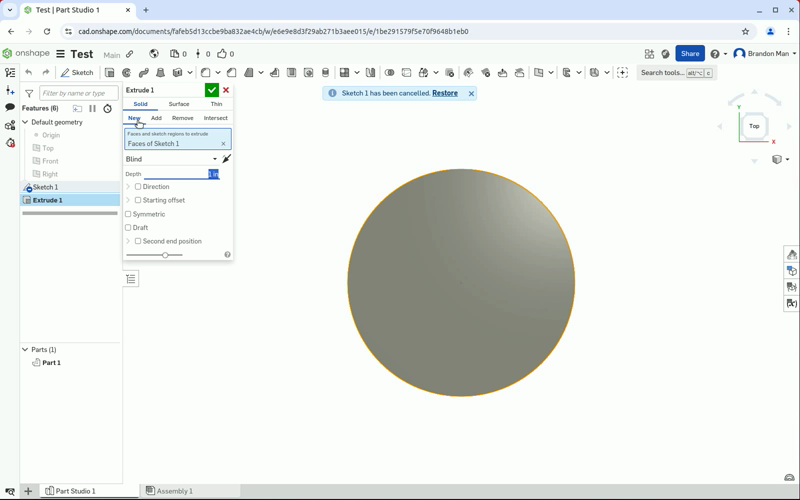
text(20.22)
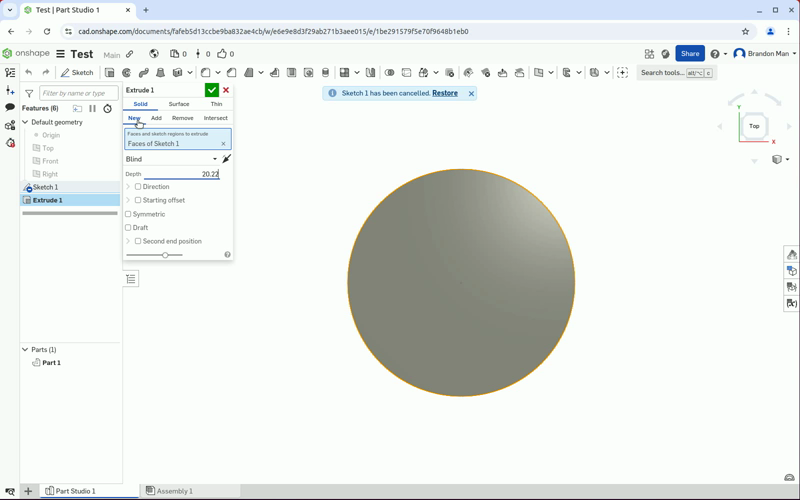
key(tab, 3)
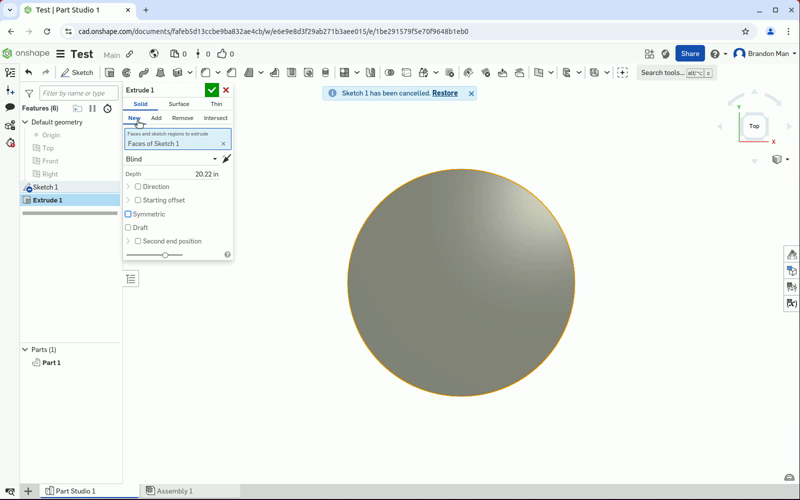
key(space)
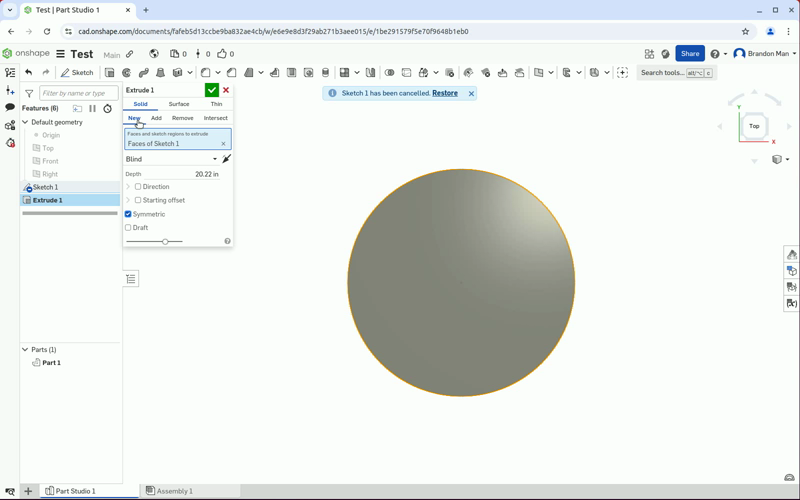
key(enter)
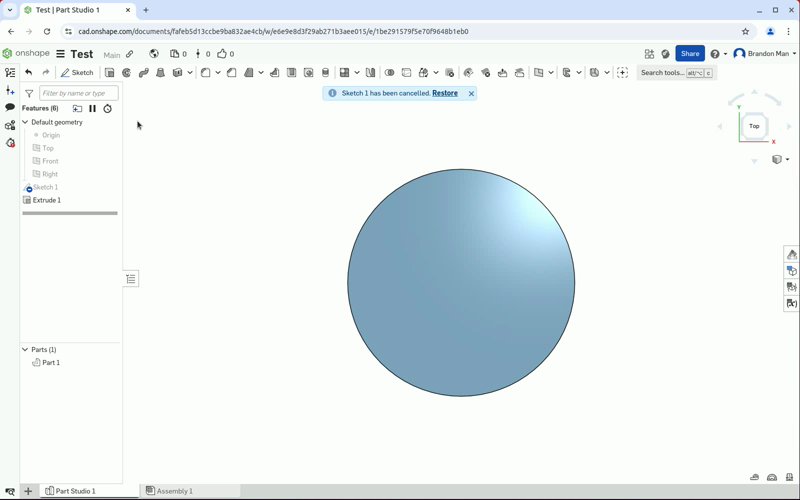
key(shift+h)
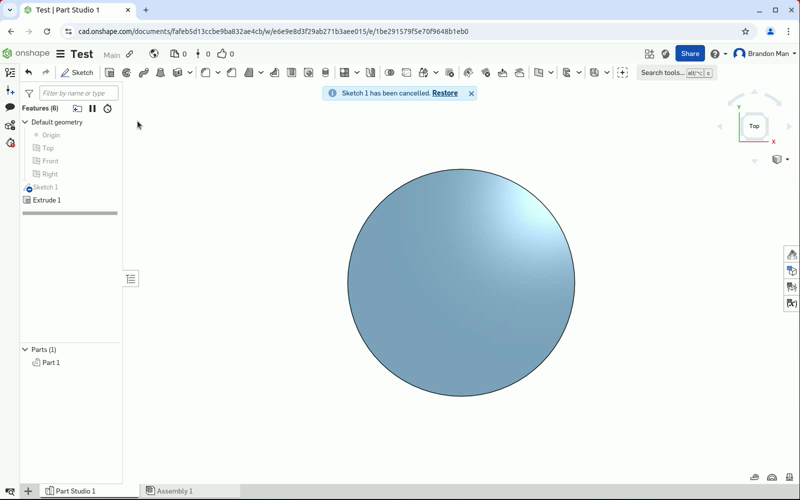
key(shift+h)
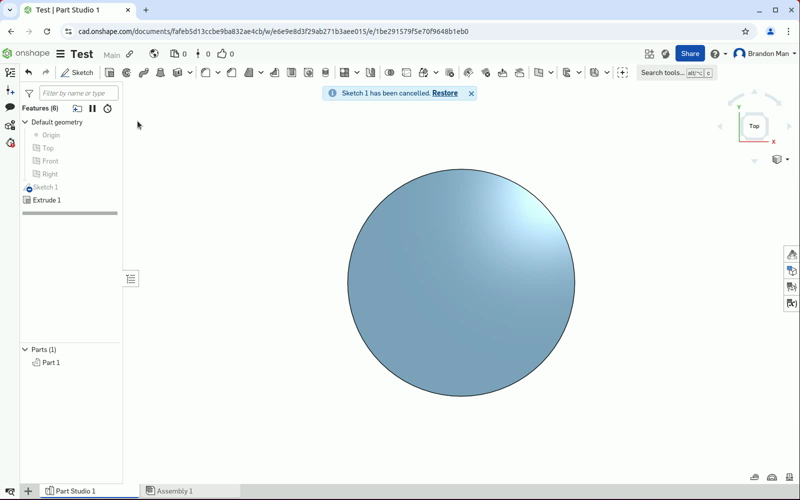
mouse_move(73, 189)
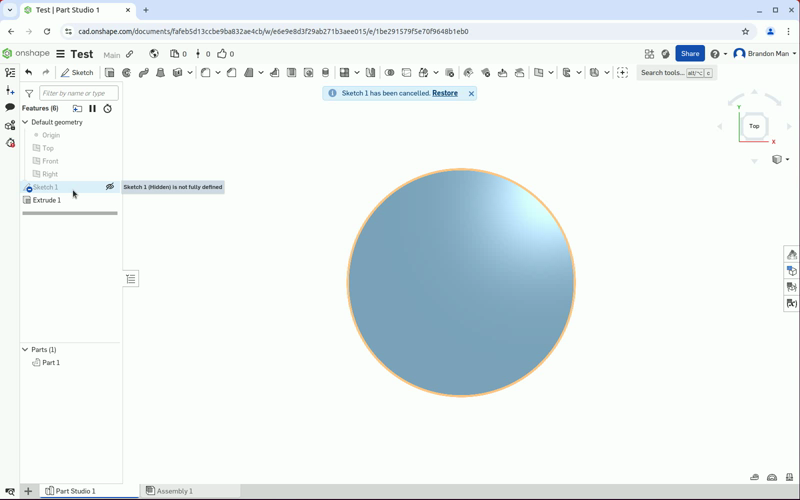
click(73, 189)
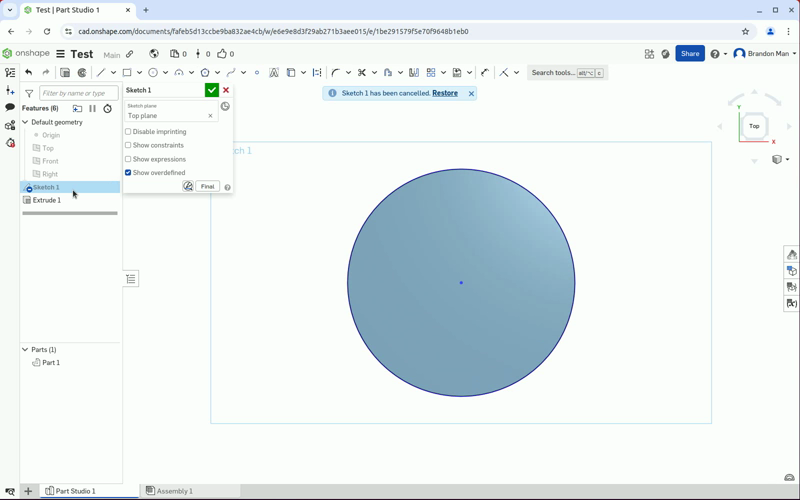
mouse_move(229, 92)
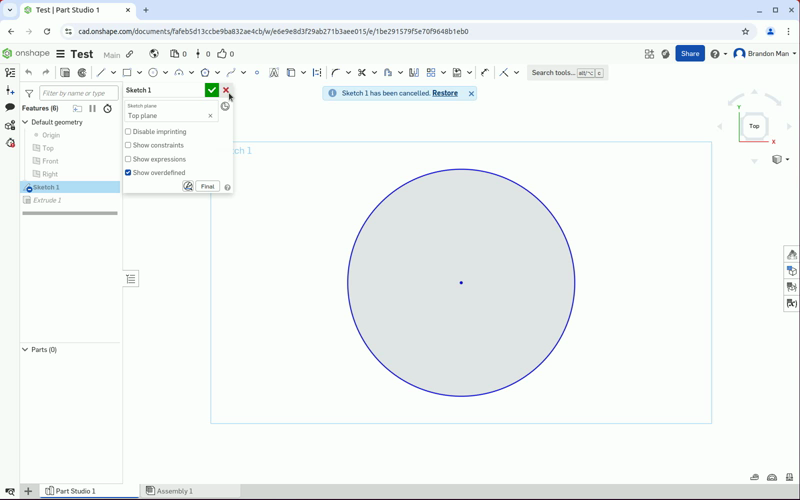
click(229, 92)
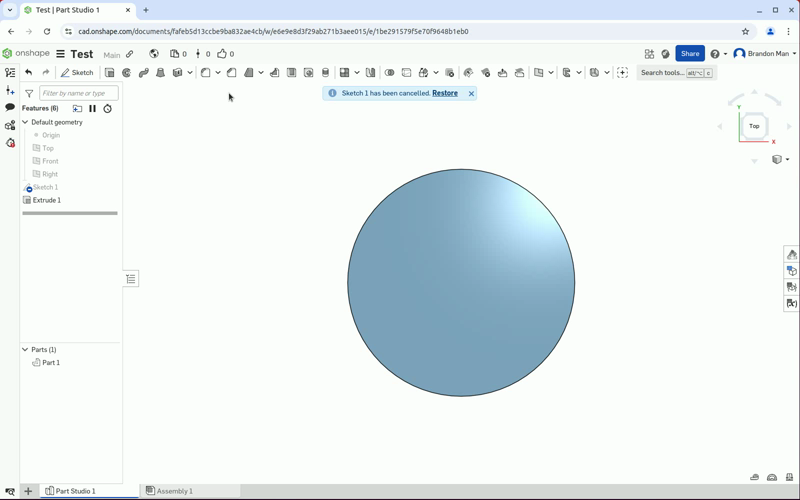
mouse_move(541, 75)
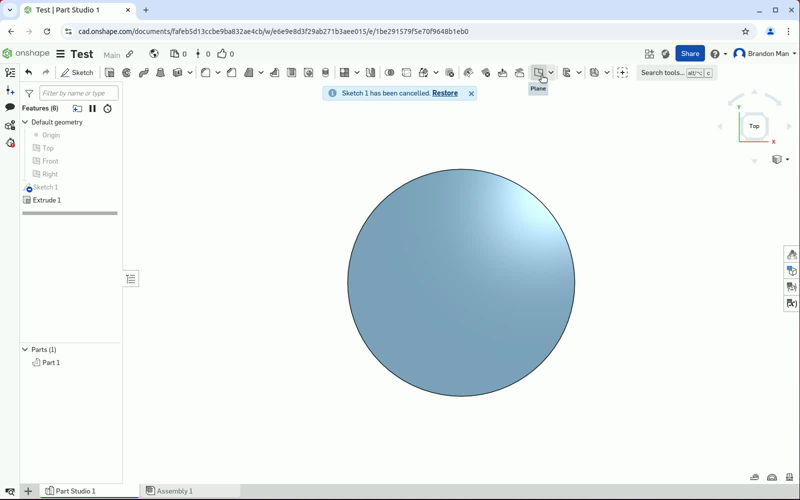
click(541, 75)
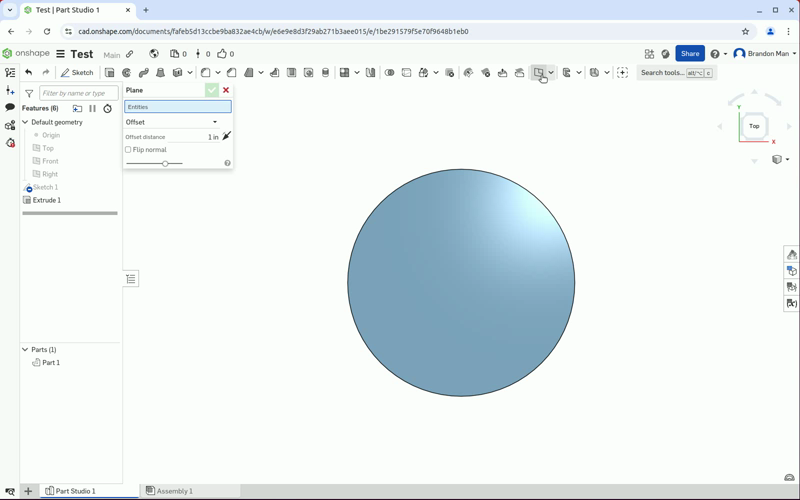
mouse_move(73, 150)
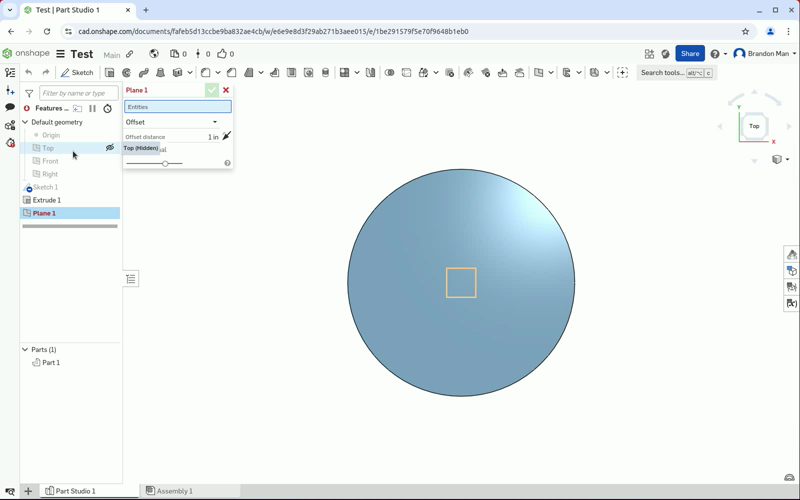
click(73, 150)
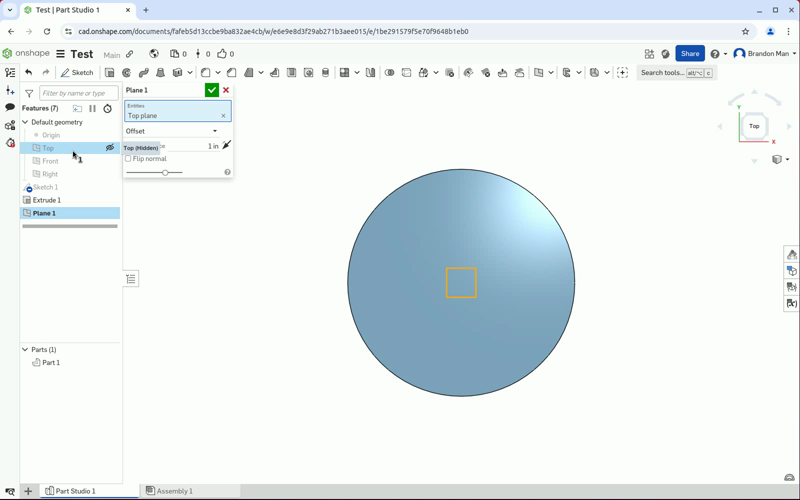
key(tab, 2)
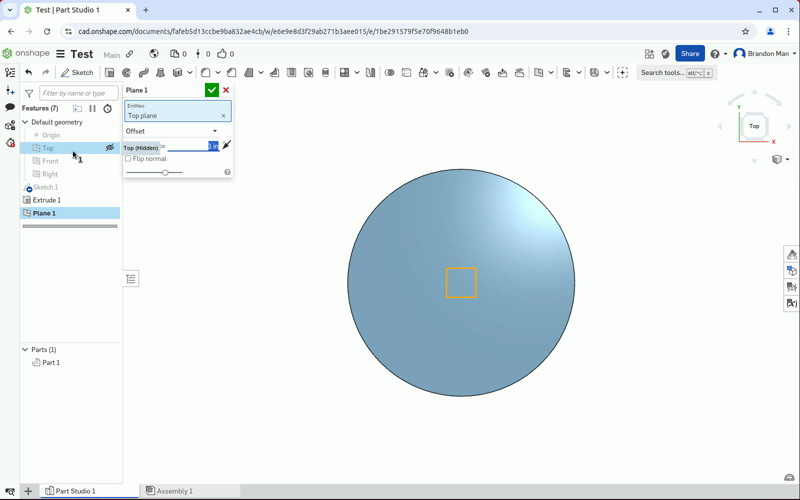
text(10.106)
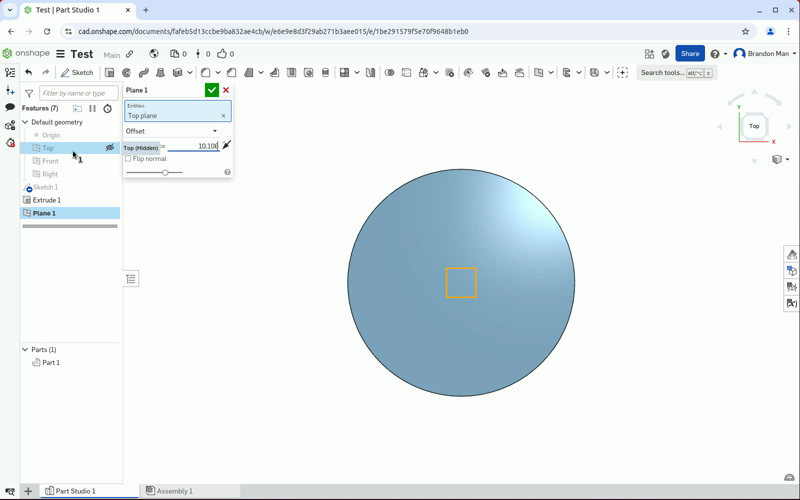
key(enter, 2)
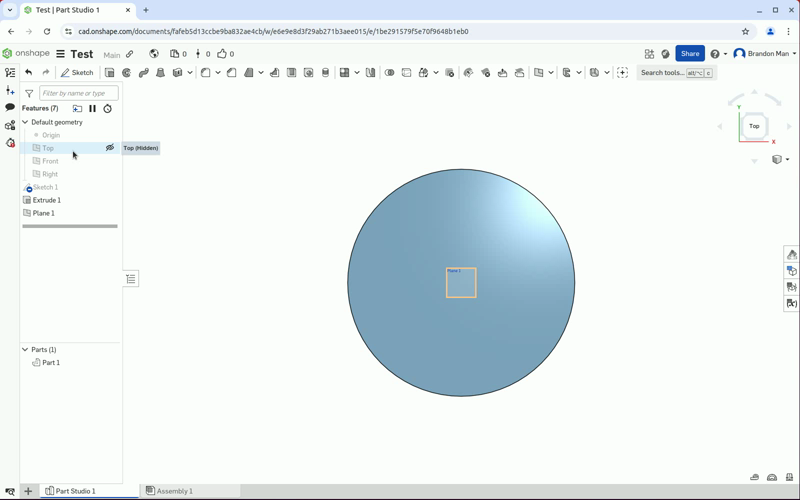
key(shift+s)
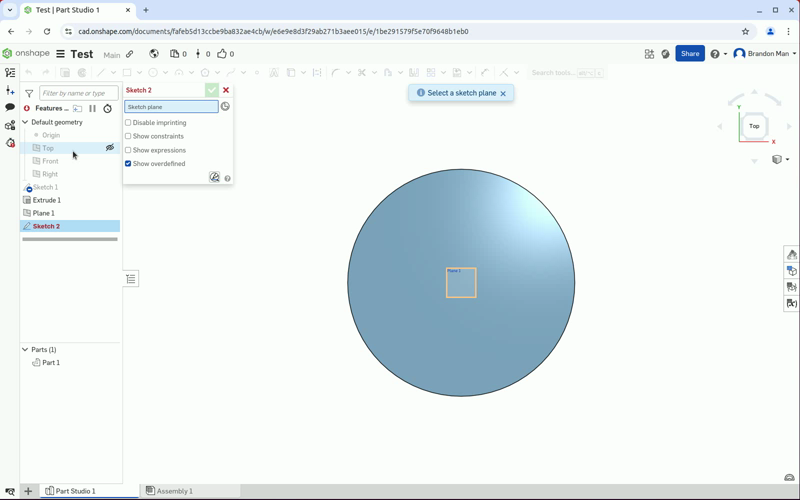
mouse_move(73, 215)
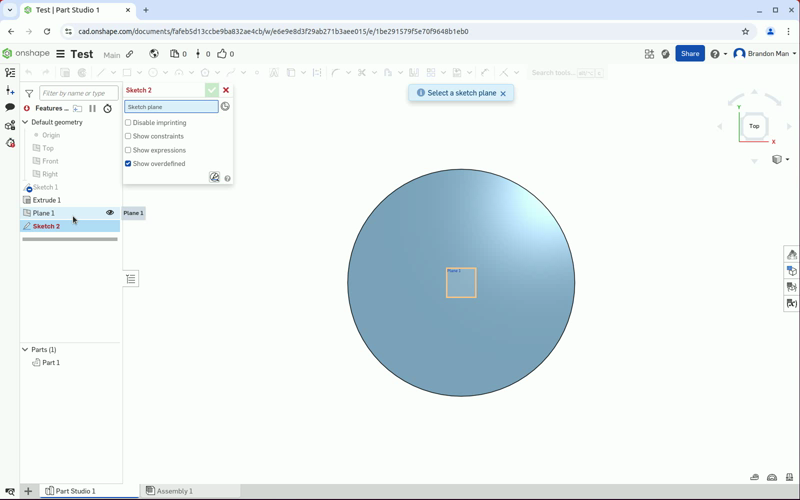
click(73, 215)
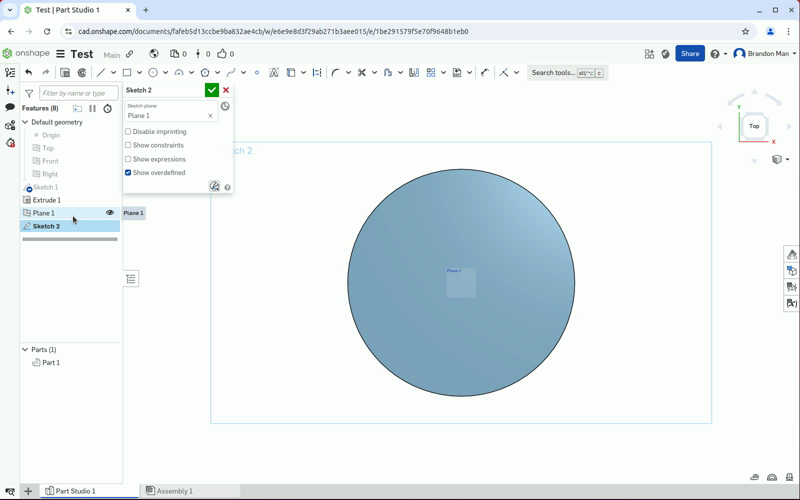
mouse_move(73, 352)
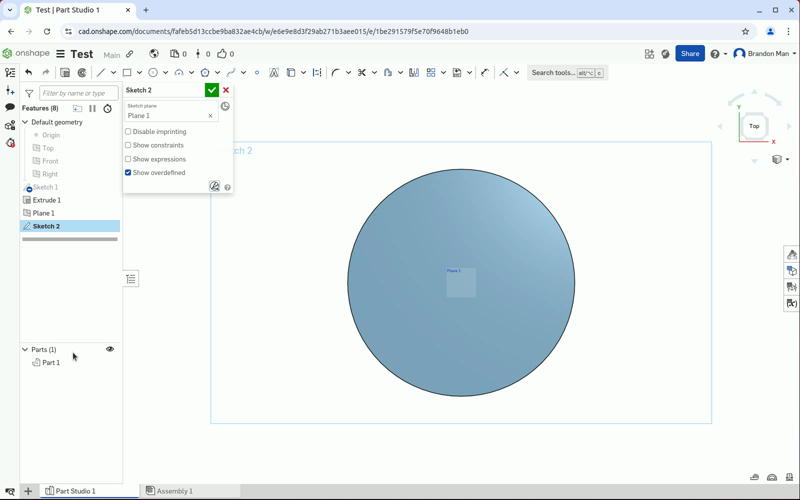
key(y)
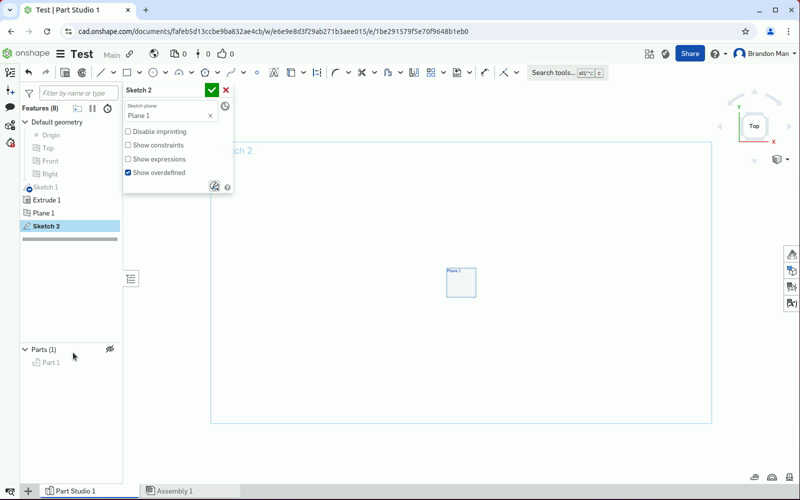
key(c)
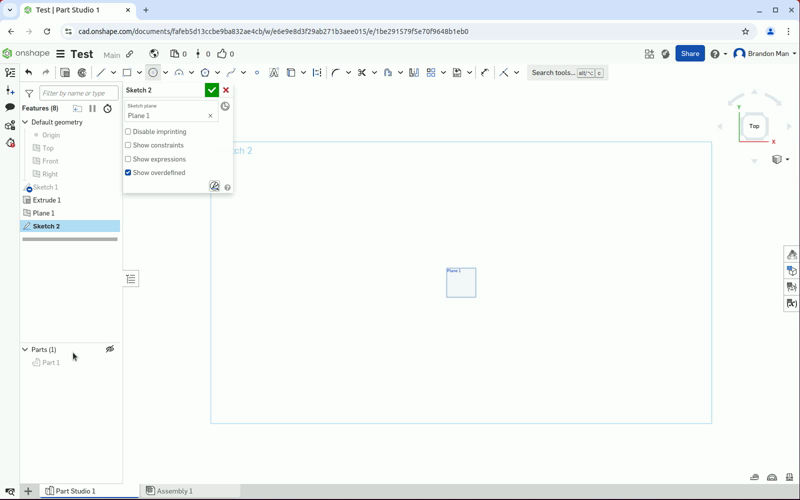
key_down(shift)
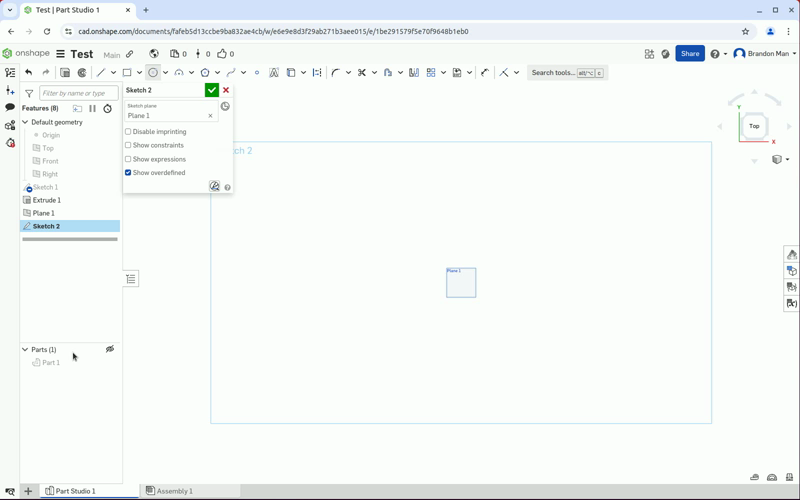
mouse_move(460, 282)
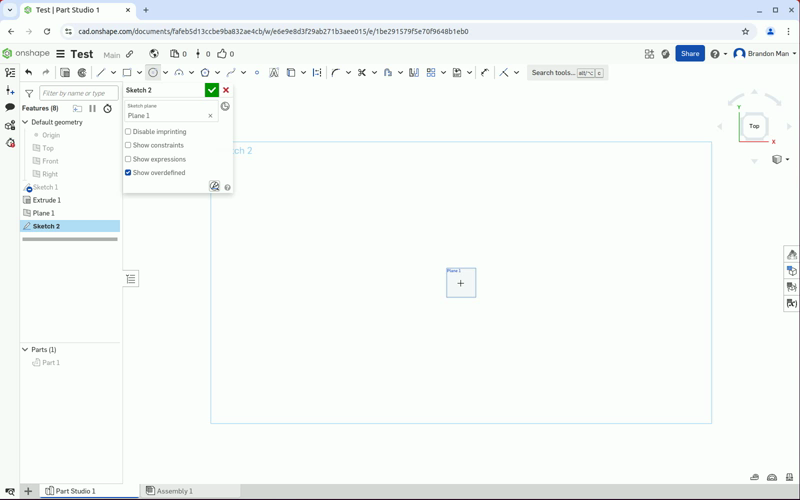
click(460, 282)
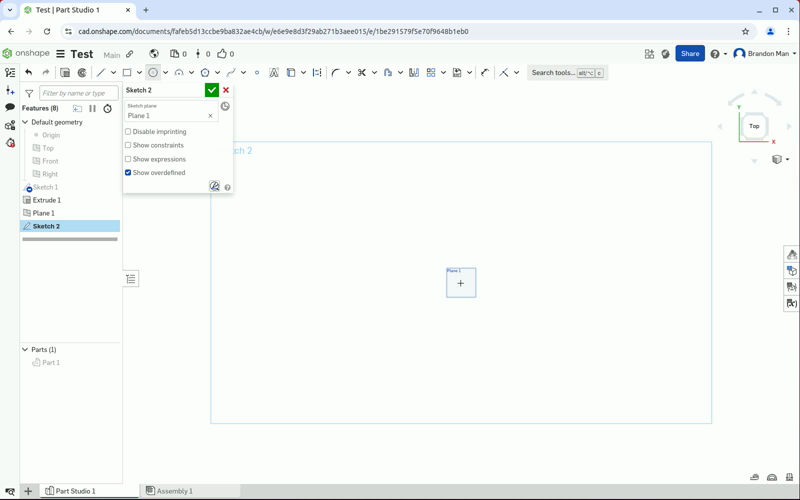
key_up(shift)
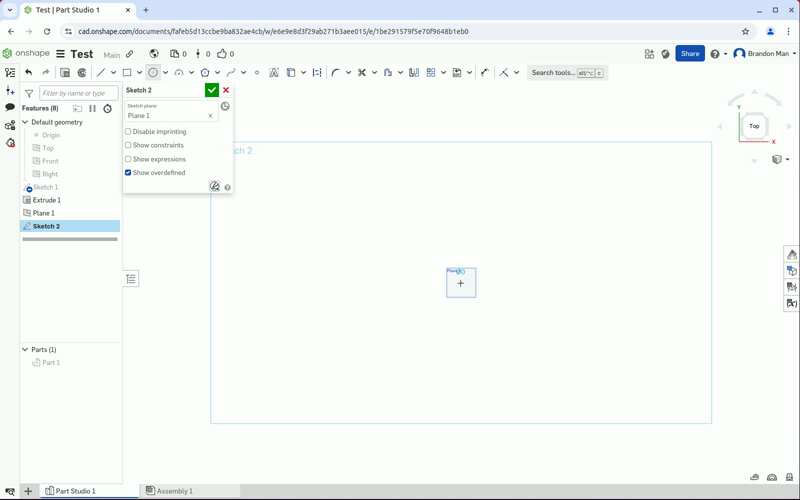
mouse_move(465, 282)
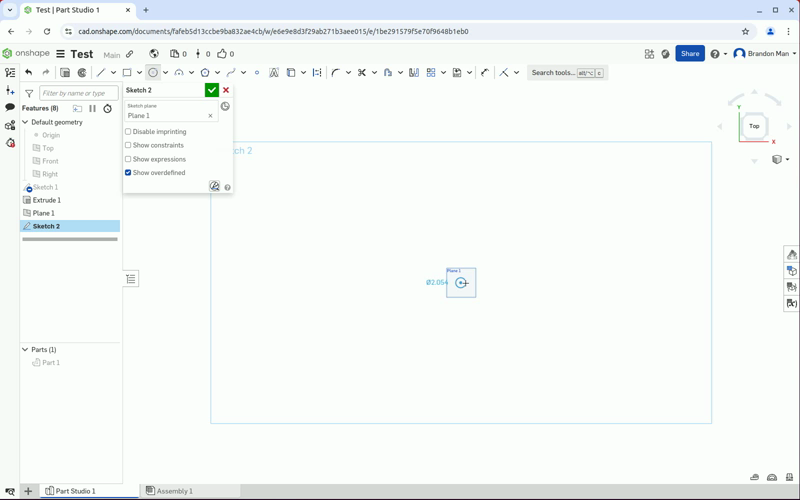
click(465, 282)
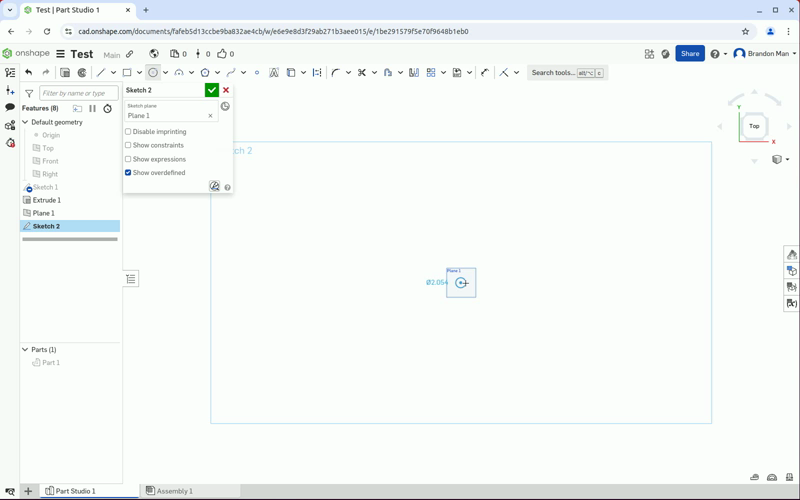
key(esc)
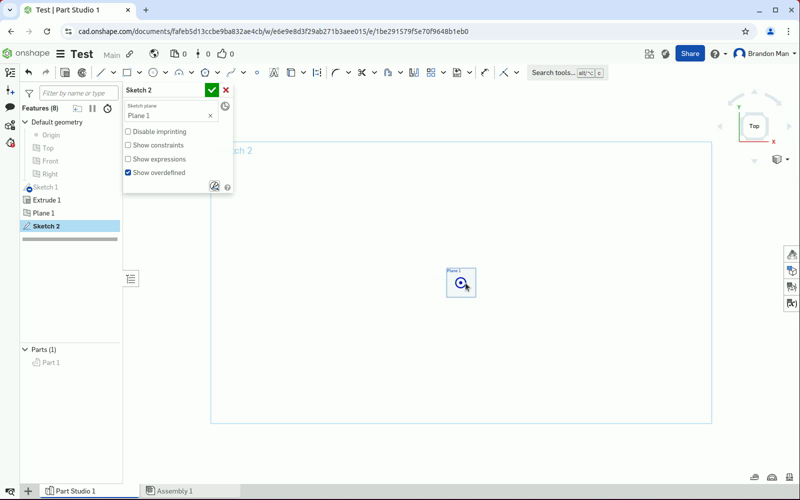
mouse_move(458, 280)
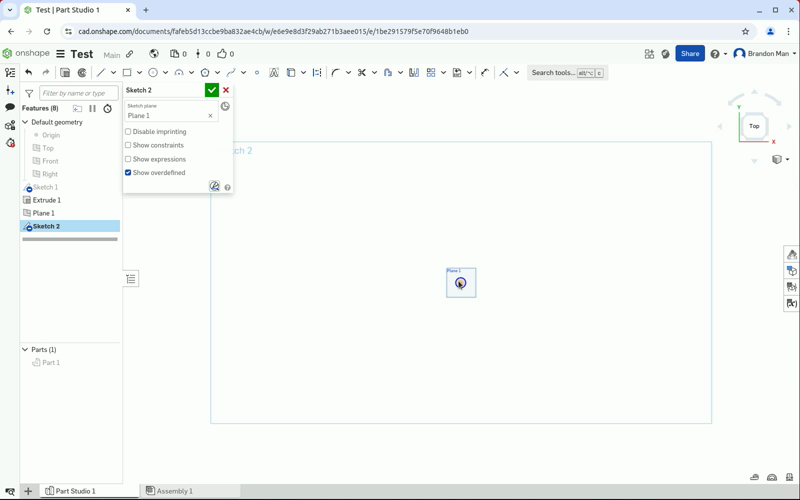
scroll(6)
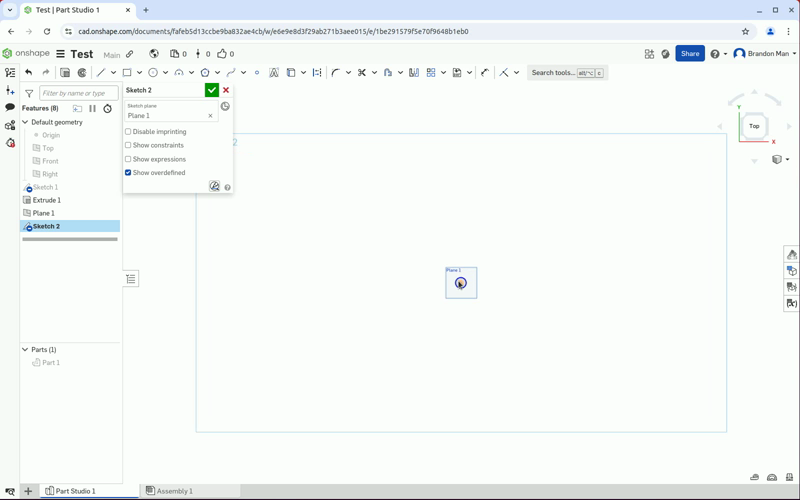
scroll(6)
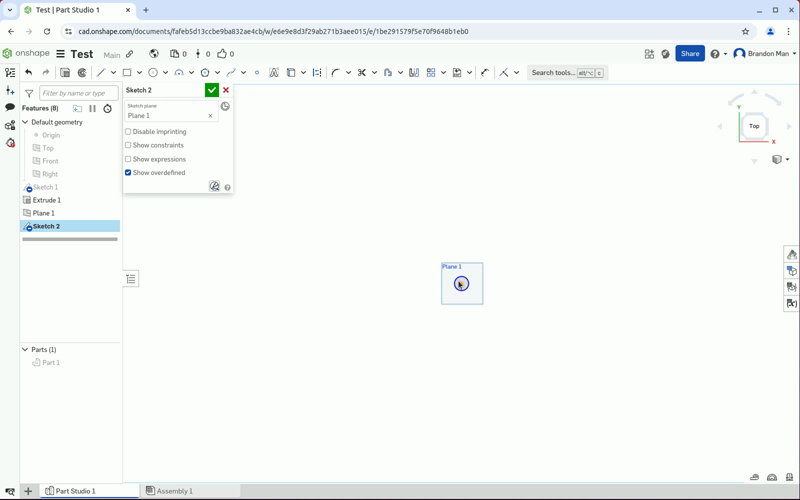
scroll(6)
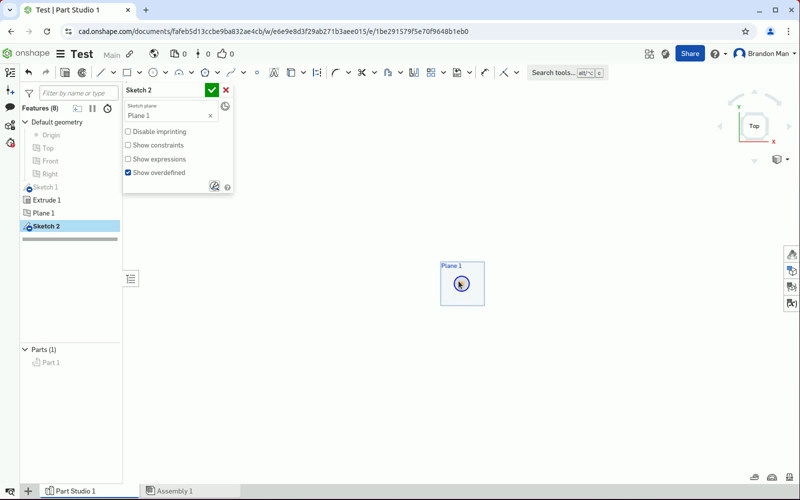
scroll(6)
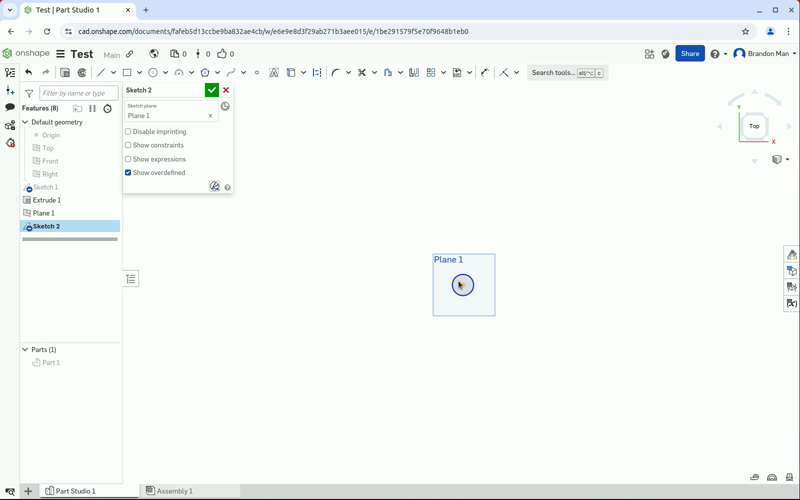
scroll(6)
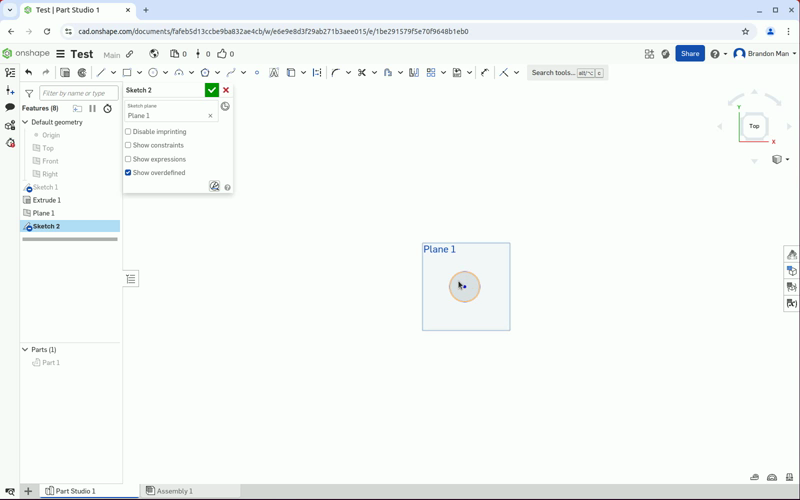
scroll(6)
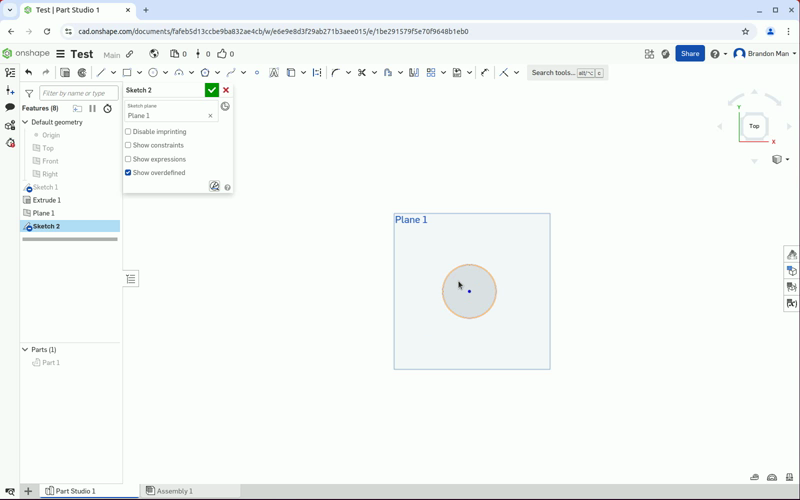
scroll(6)
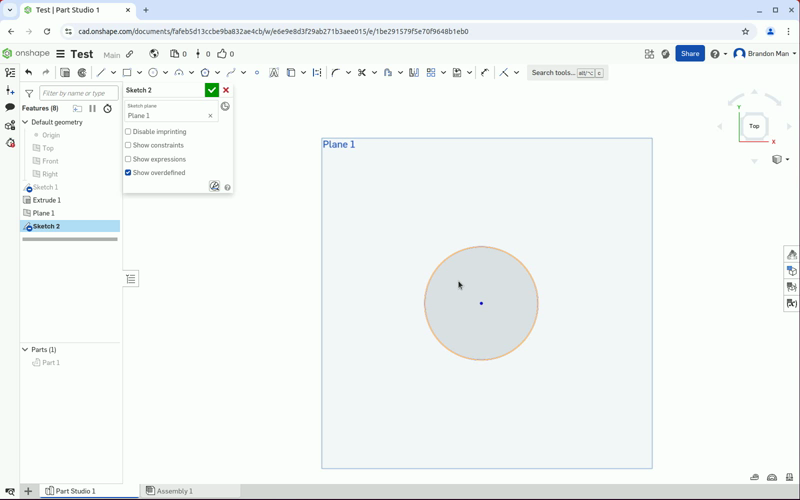
click(458, 280)
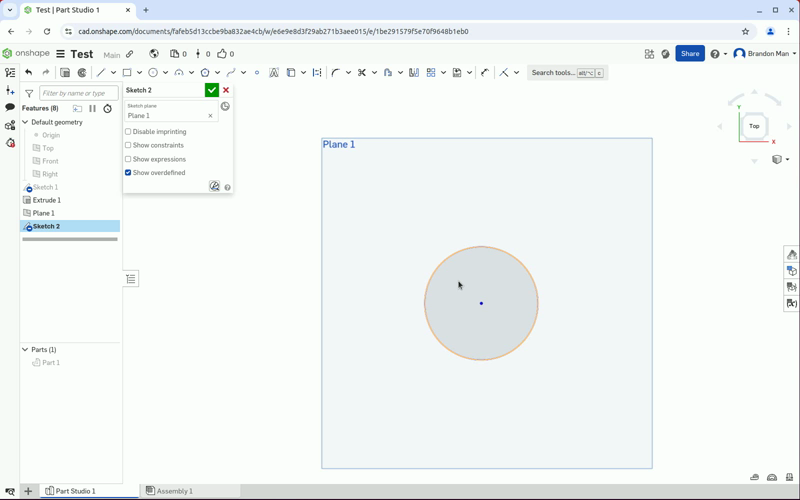
scroll(-6)
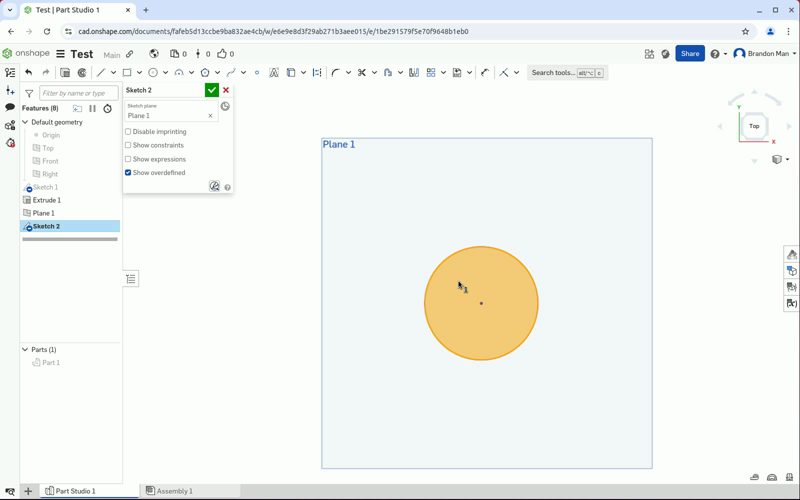
scroll(-6)
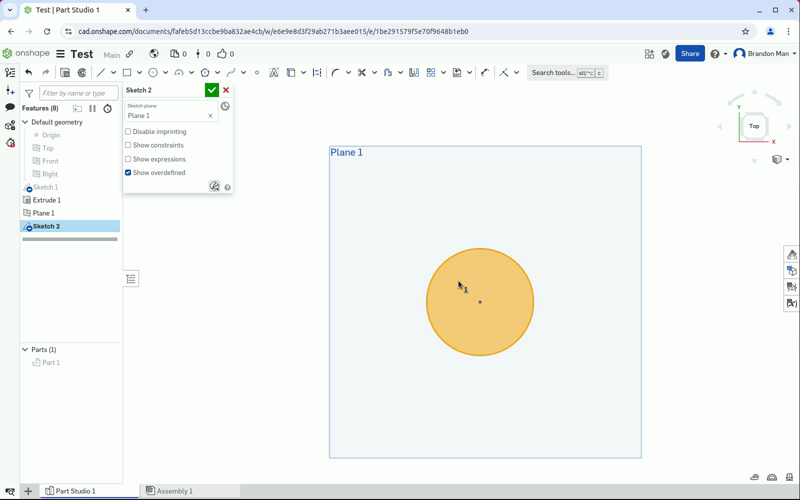
scroll(-6)
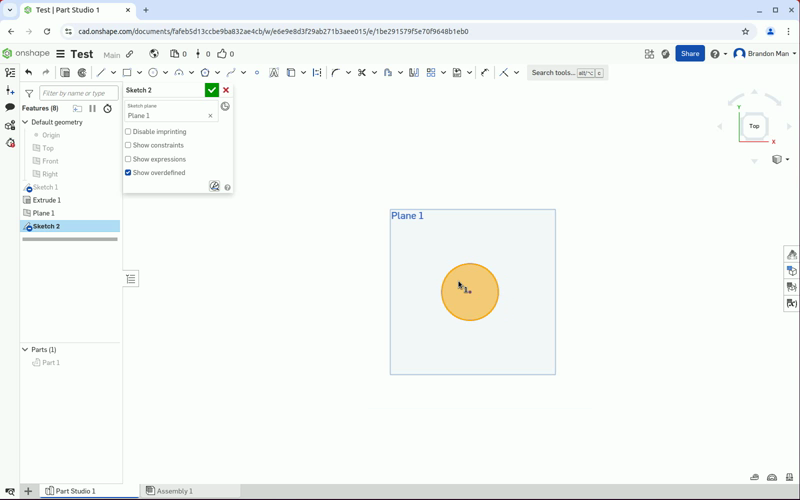
scroll(-6)
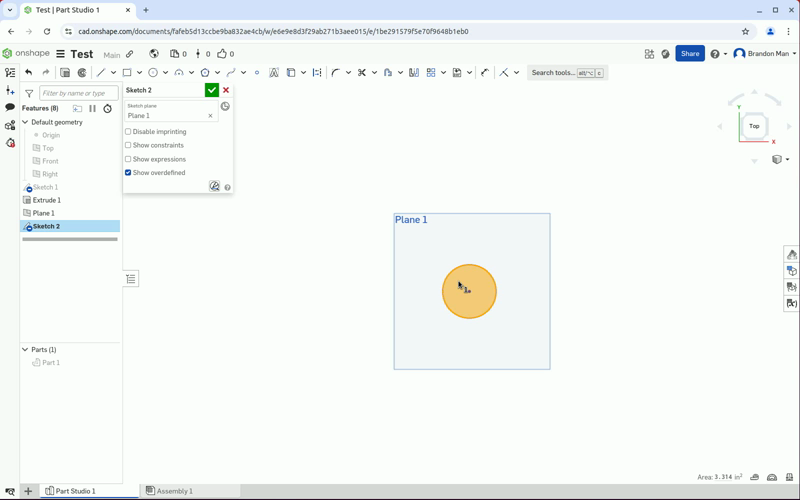
scroll(-6)
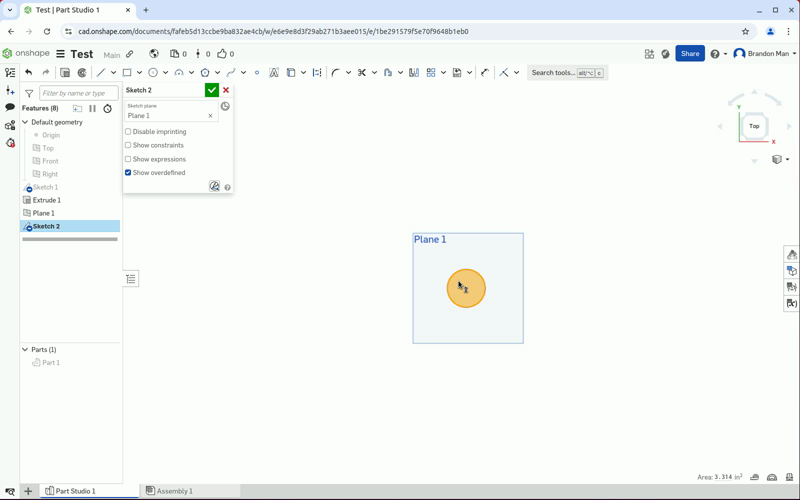
scroll(-6)
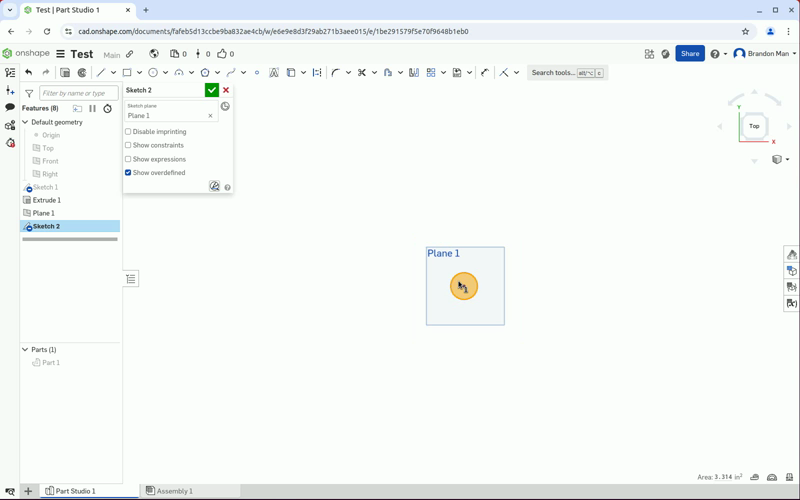
scroll(-6)
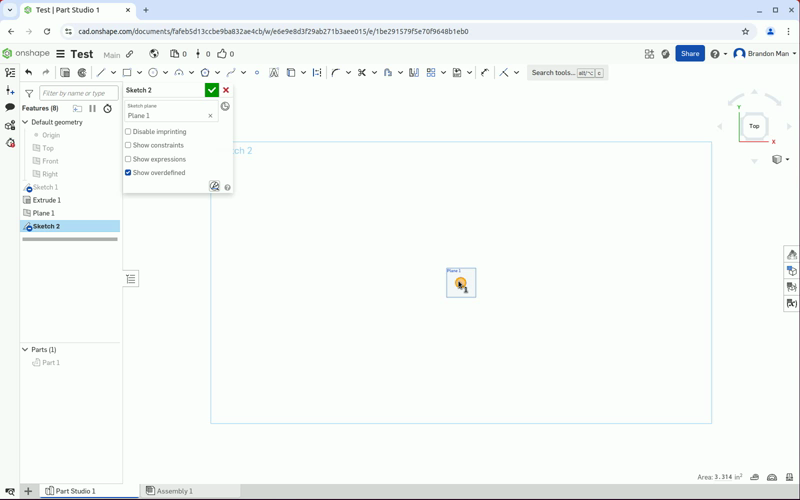
mouse_move(73, 352)
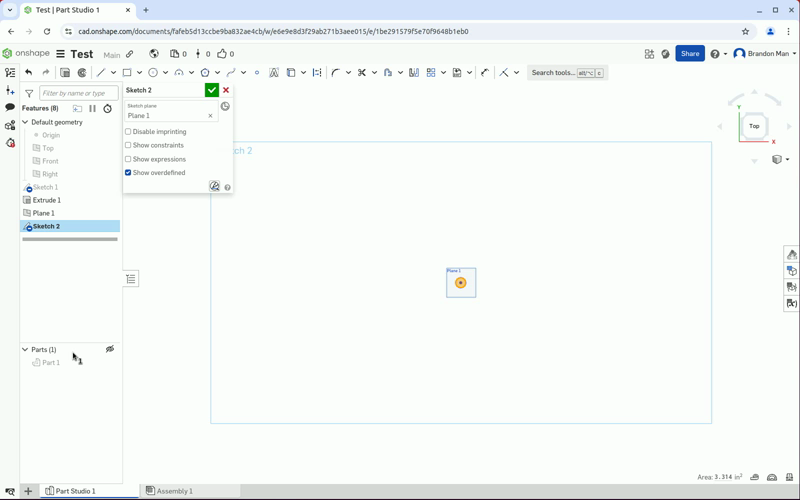
key(shift+y)
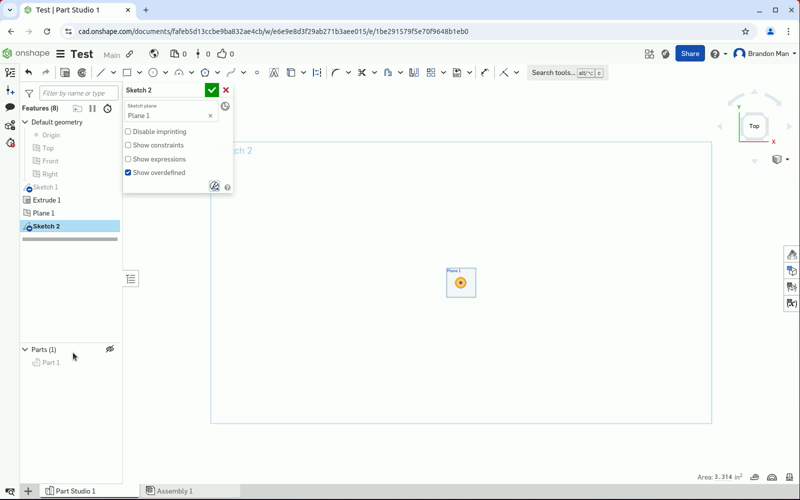
key(shift+e)
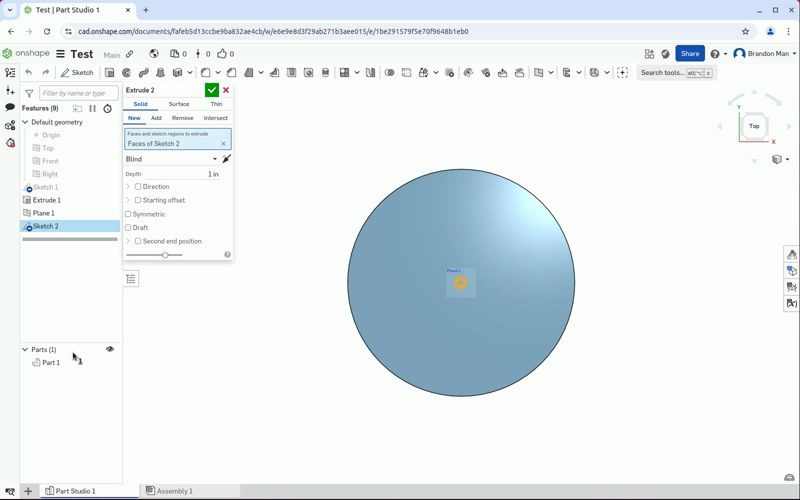
mouse_move(143, 106)
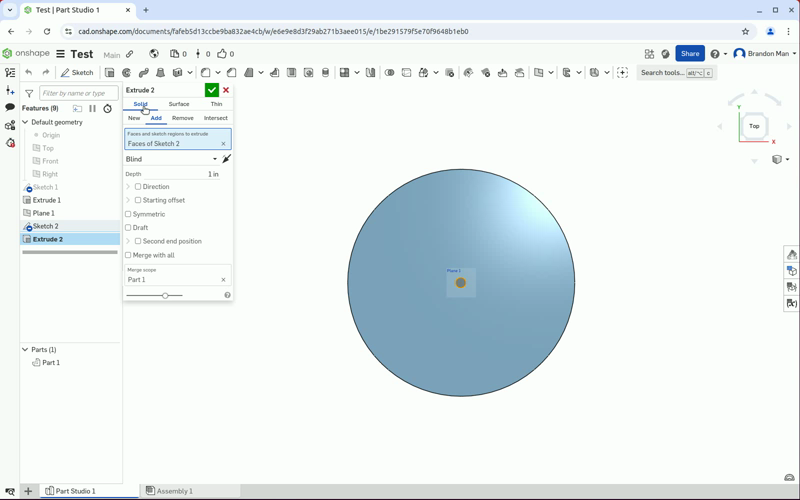
click(143, 106)
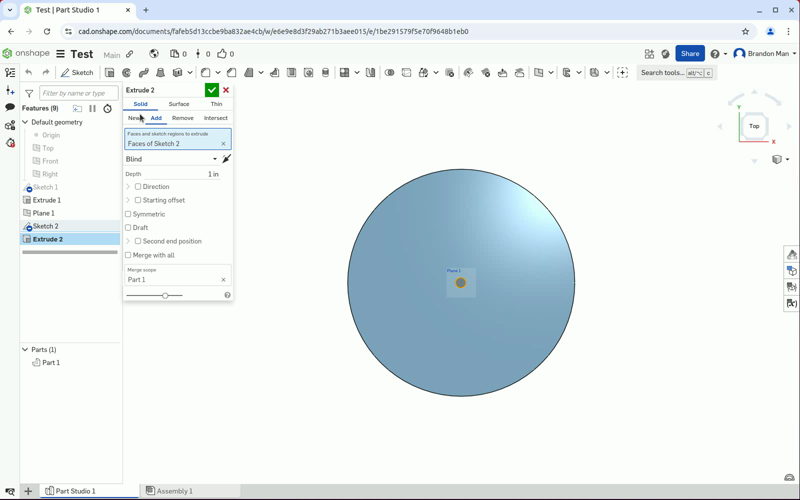
mouse_move(137, 120)
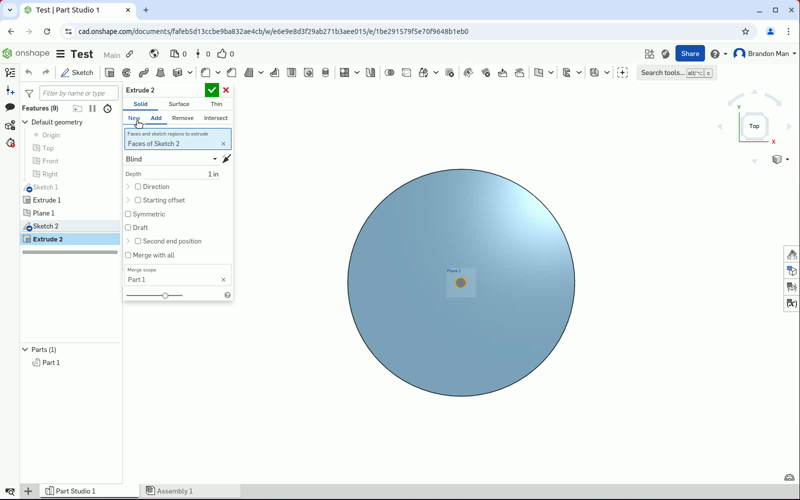
click(137, 120)
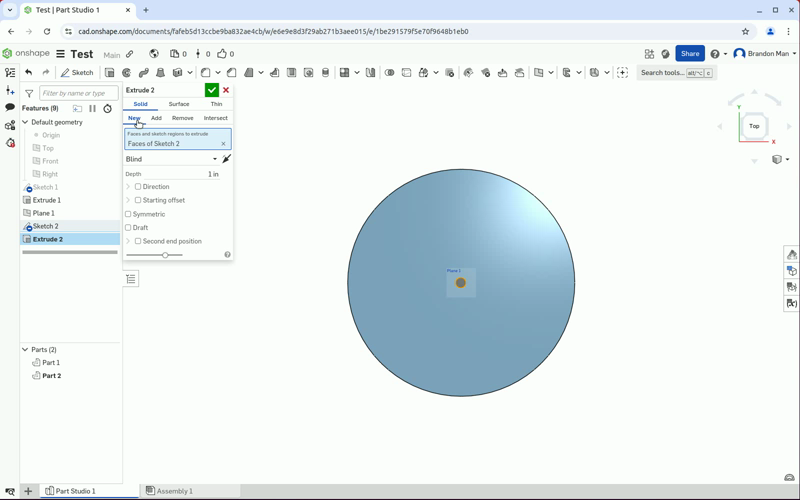
key(tab, 4)
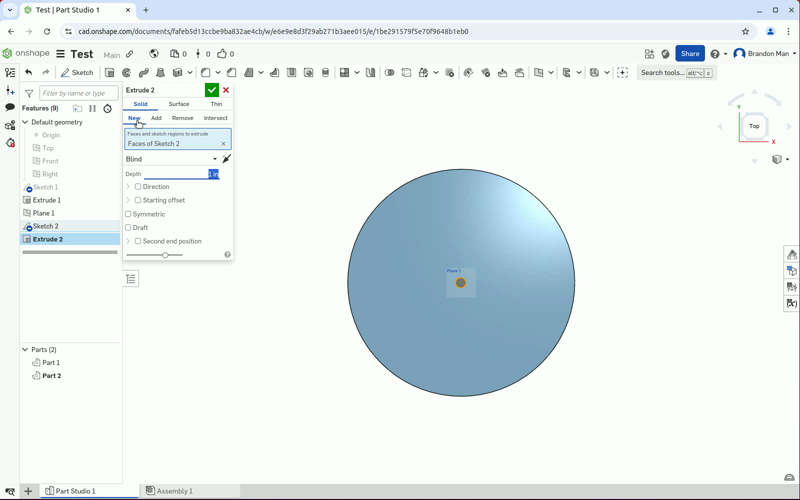
text(0.481)
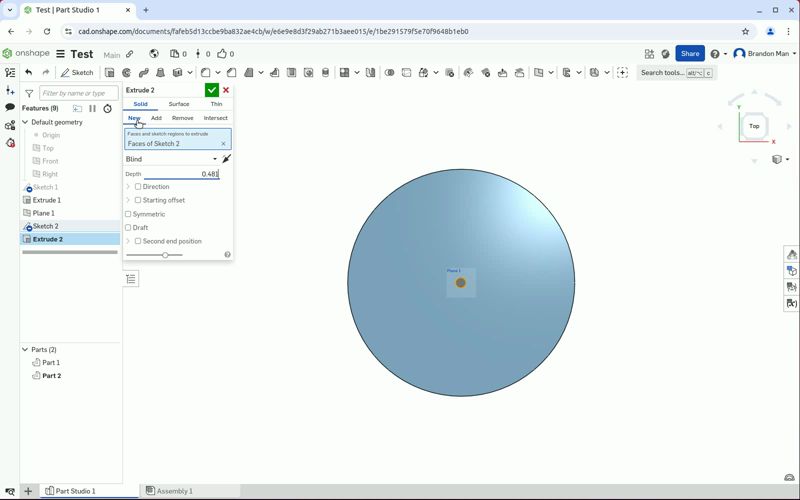
key(enter)
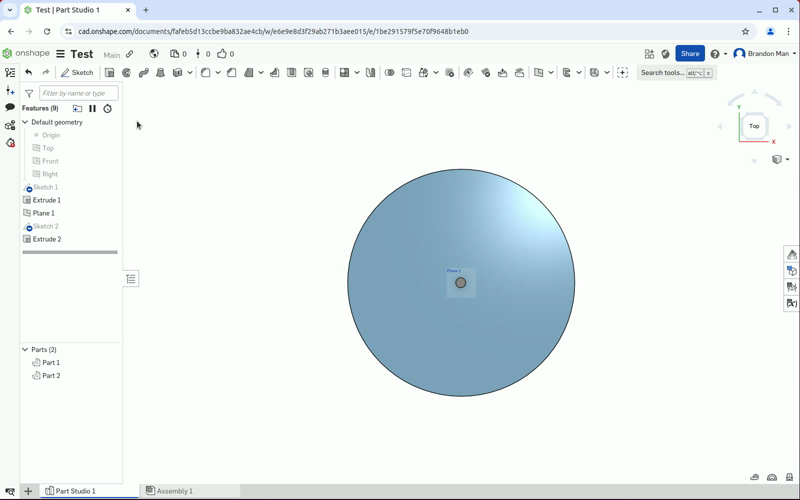
key(shift+h)
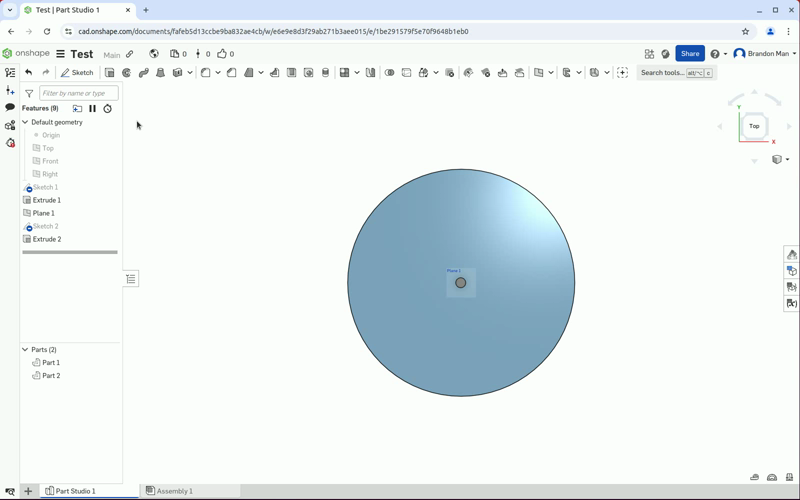
key(shift+h)
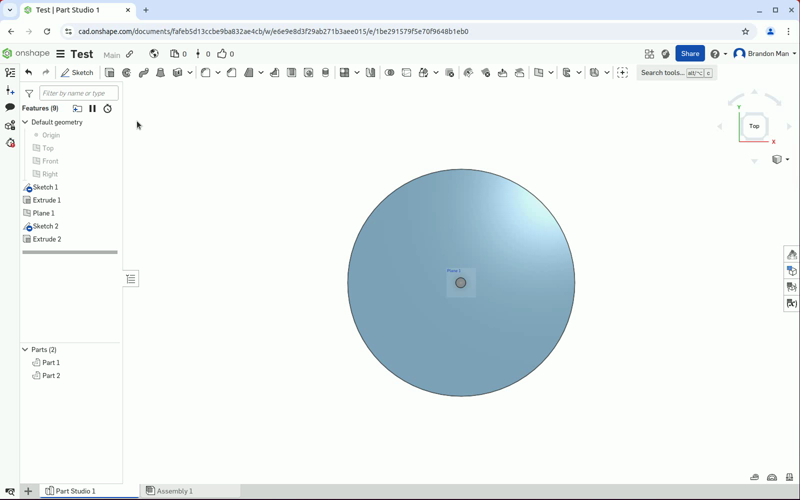
key(shift+7)
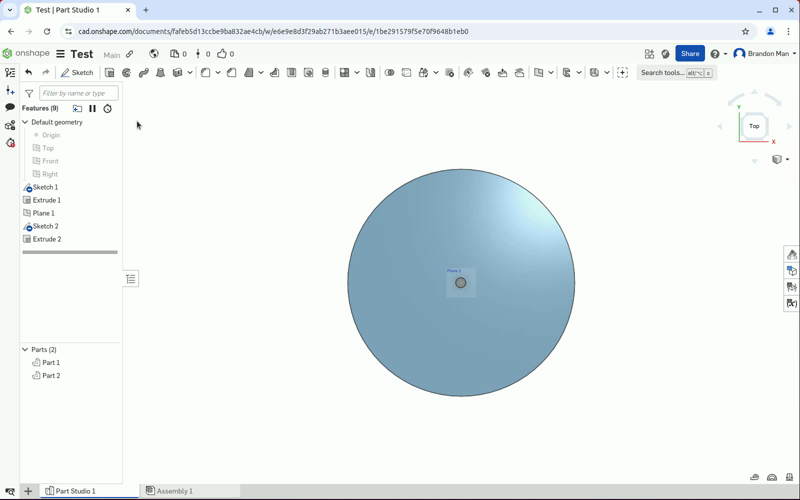
key(up, 3)
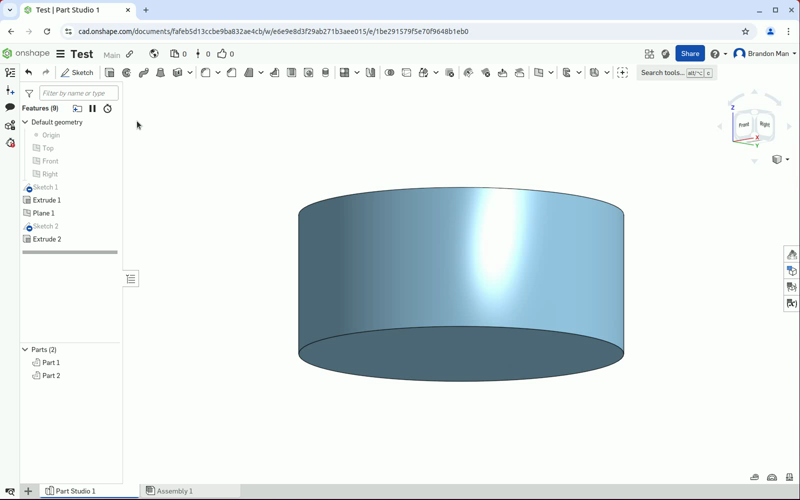
key(left, 3)
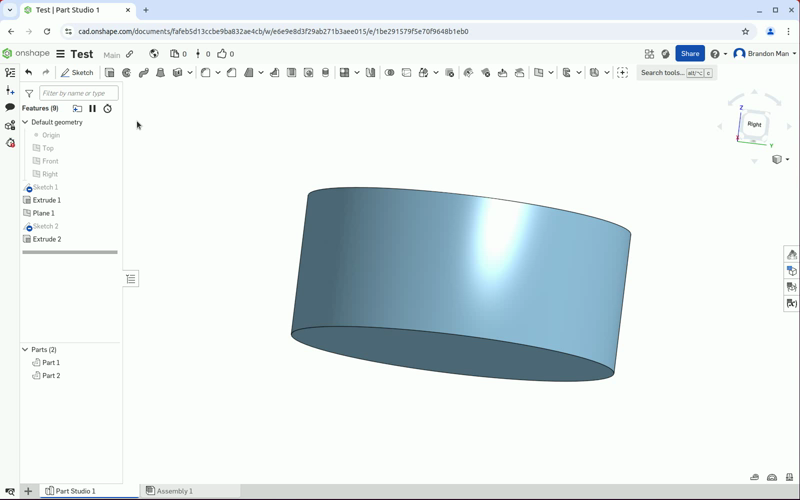
key(right, 3)
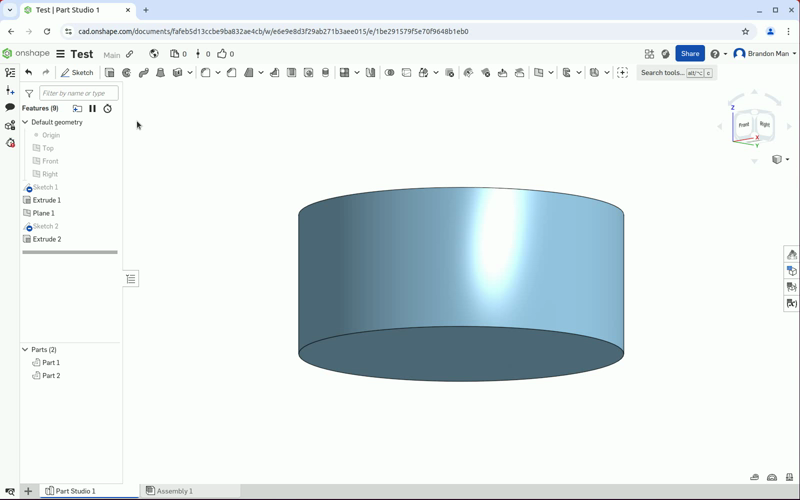
key(down, 3)
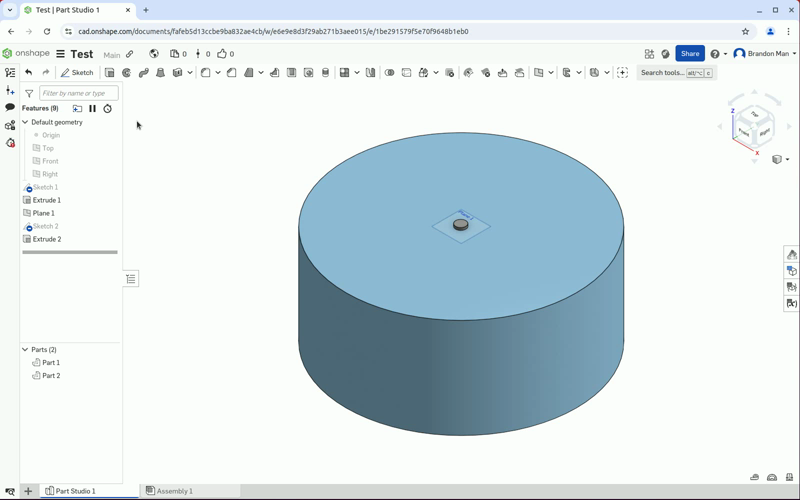
mouse_move(73, 189)
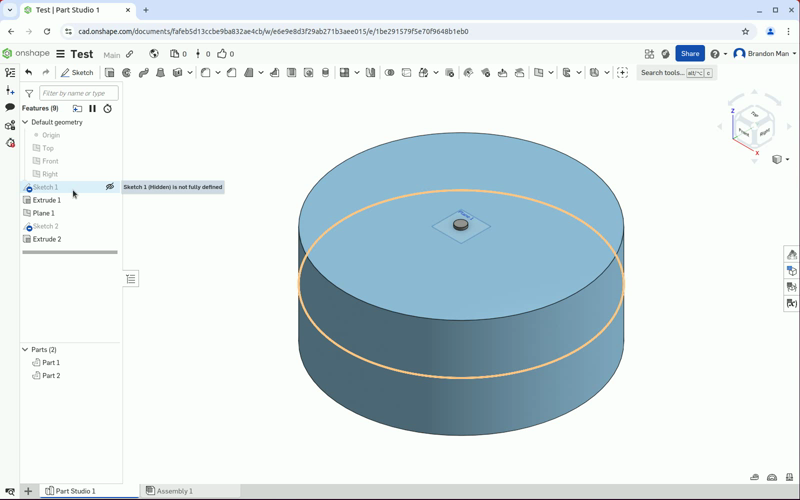
click(73, 189)